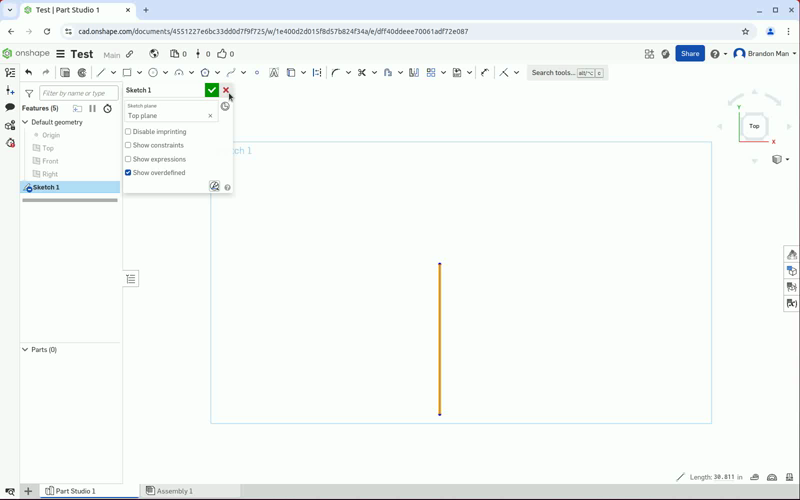
key(shift+h)
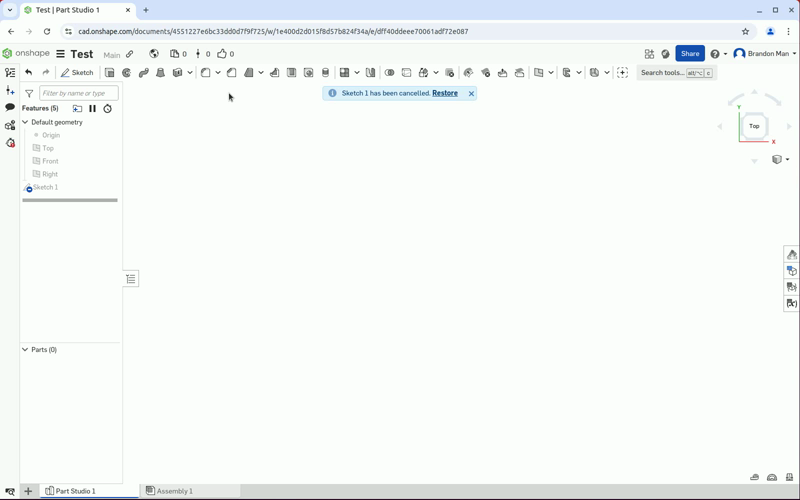
mouse_move(73, 352)
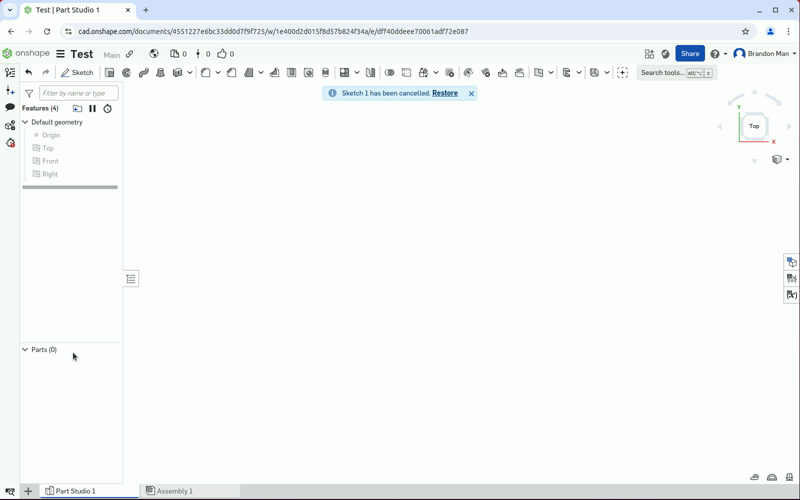
key(y)
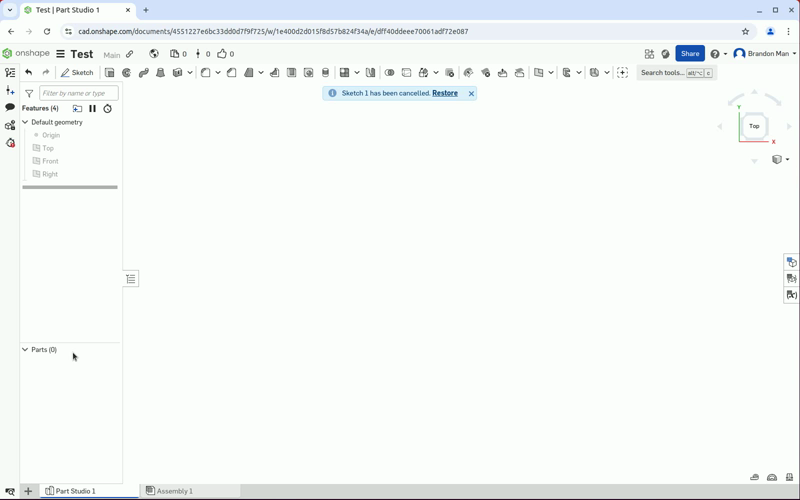
key(shift+p)
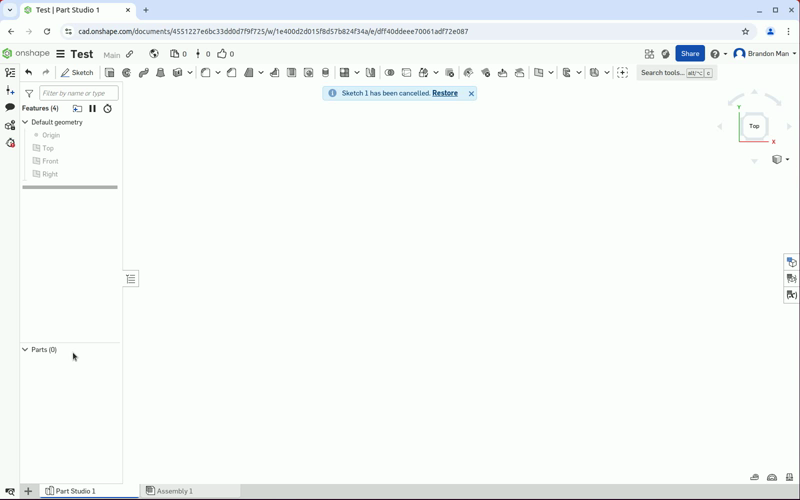
key(space)
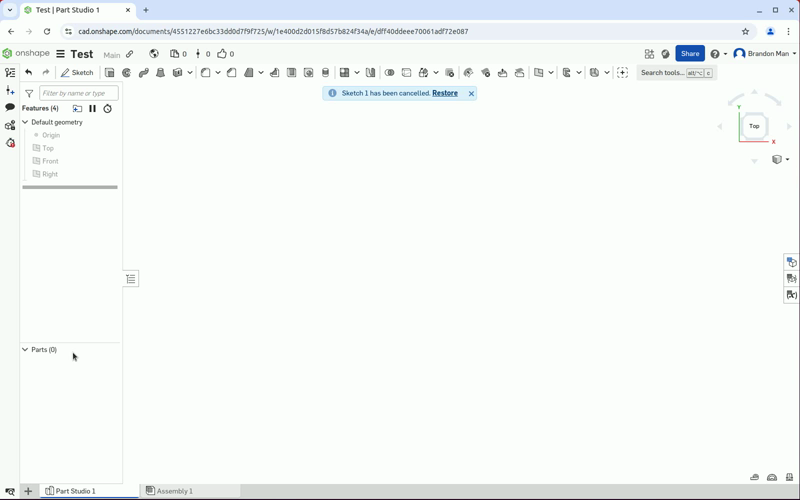
key_down(shift)
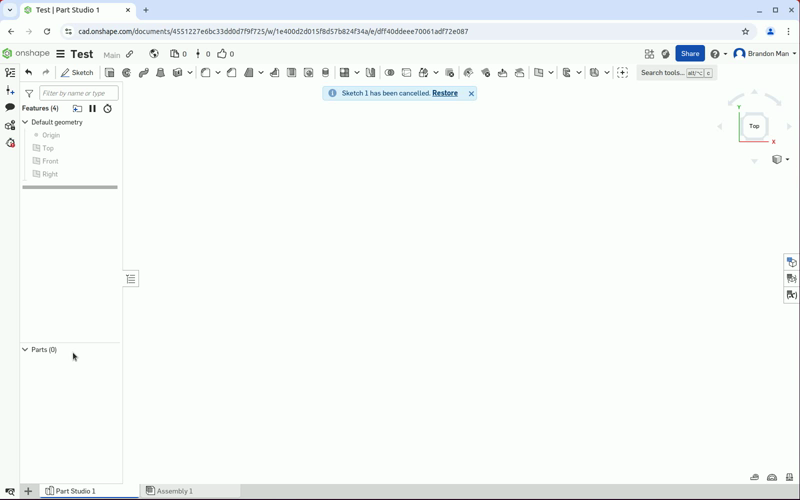
key(up)
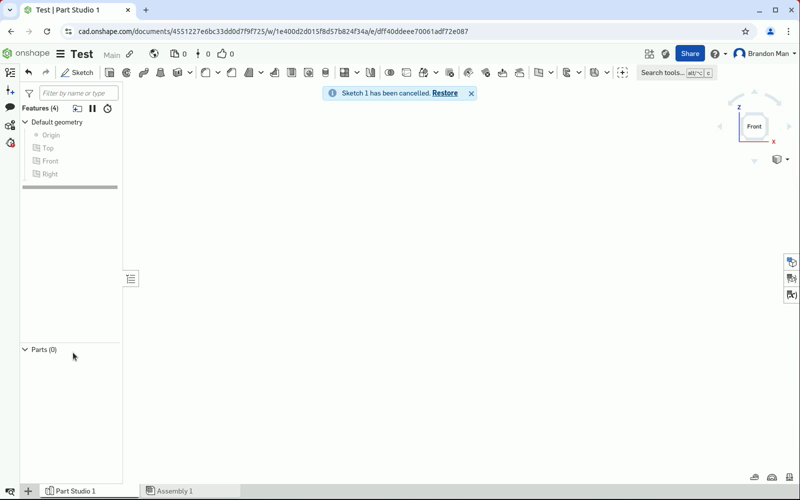
key_up(shift)
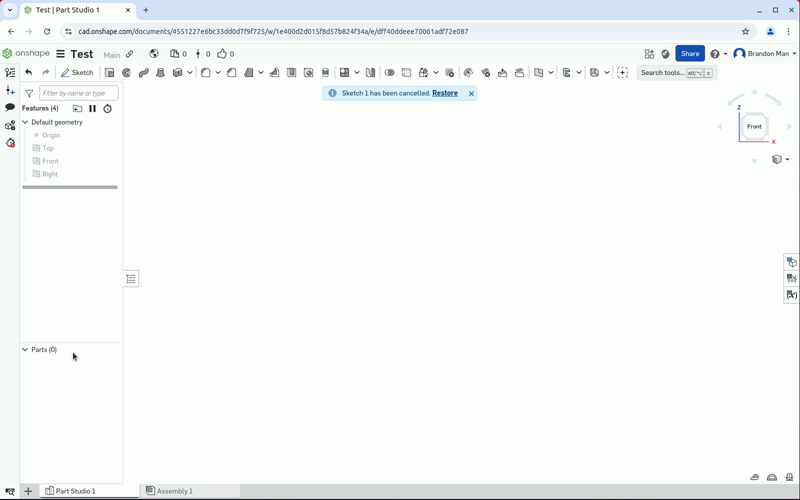
mouse_move(73, 352)
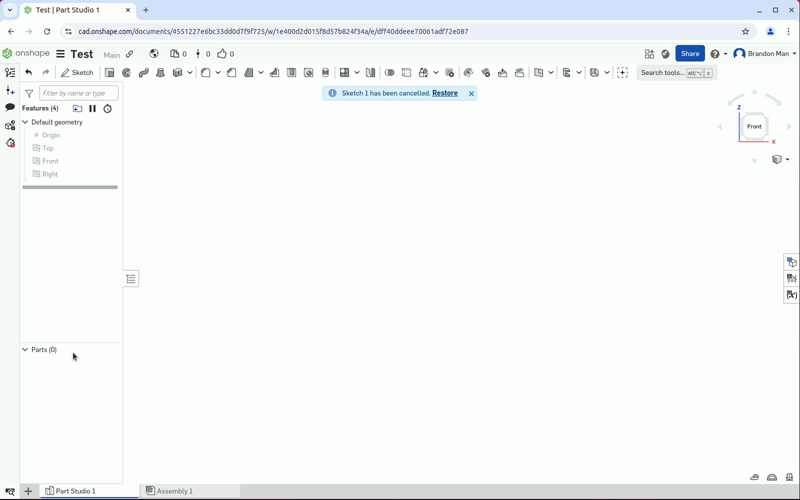
key(shift+y)
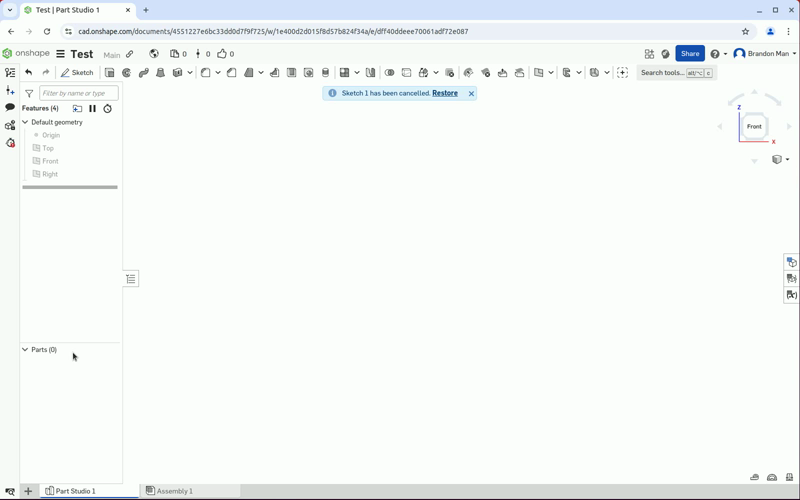
key(shift+s)
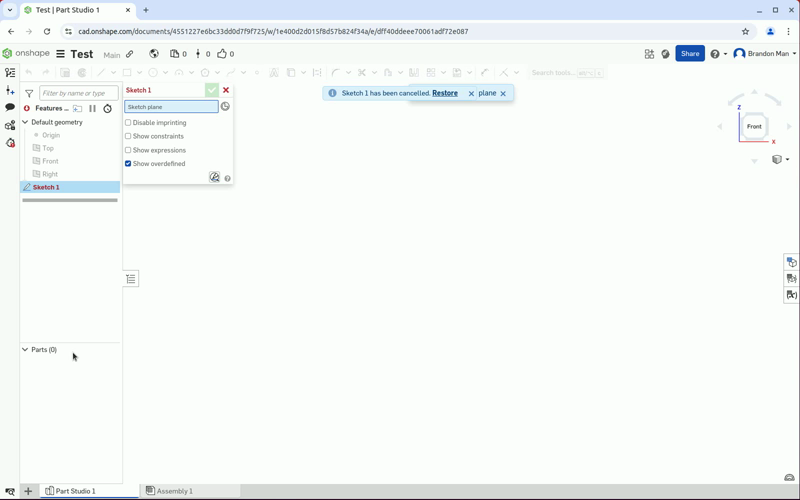
mouse_move(73, 163)
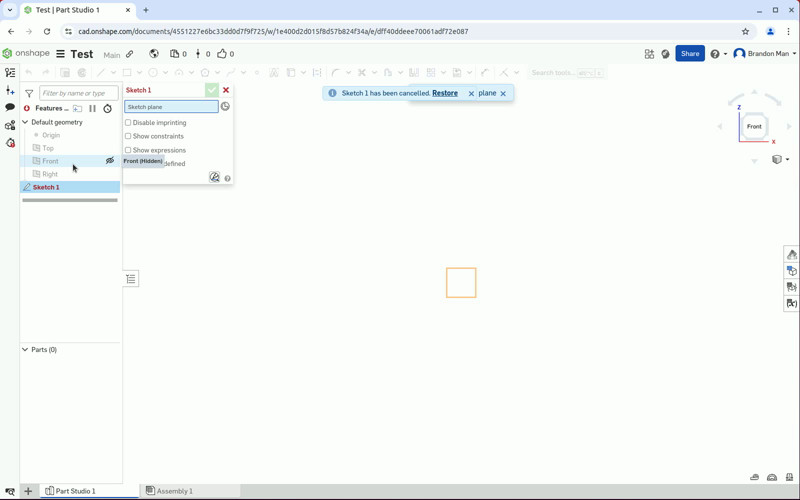
click(73, 163)
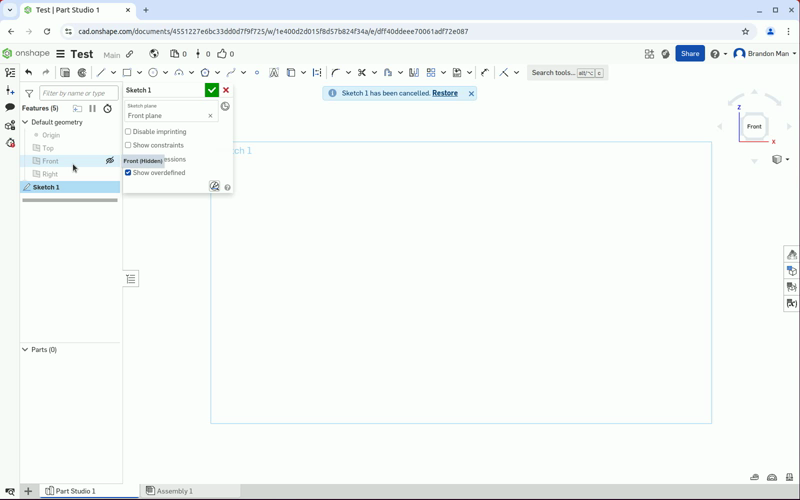
mouse_move(73, 352)
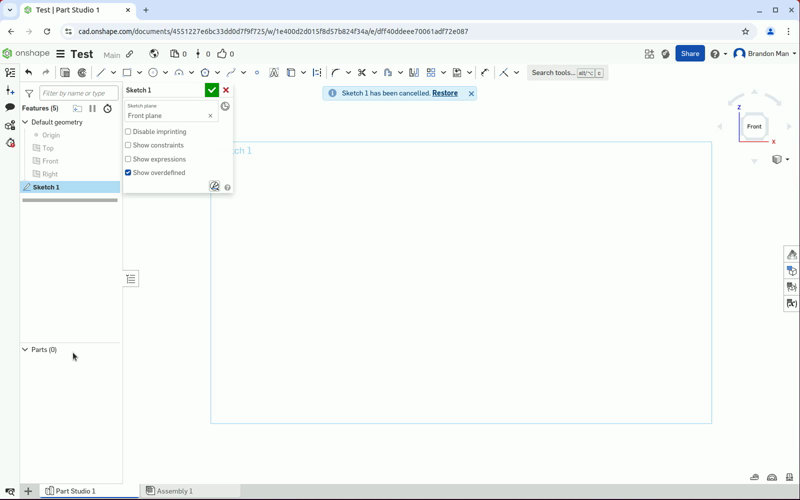
key(y)
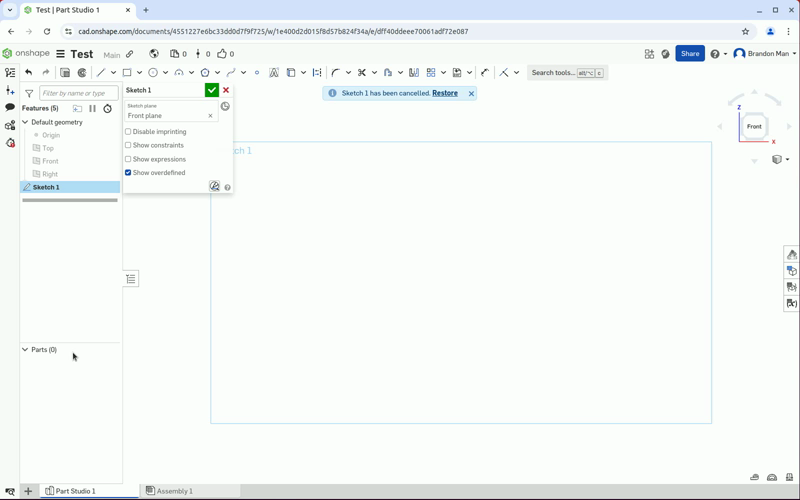
key(l)
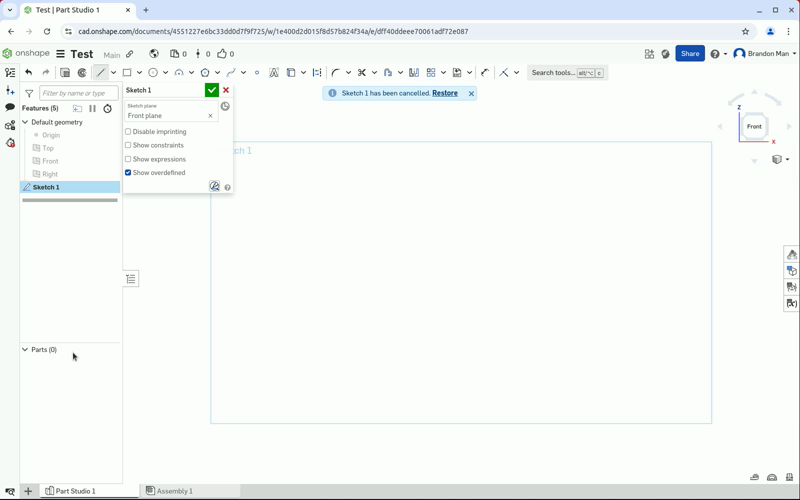
key_down(shift)
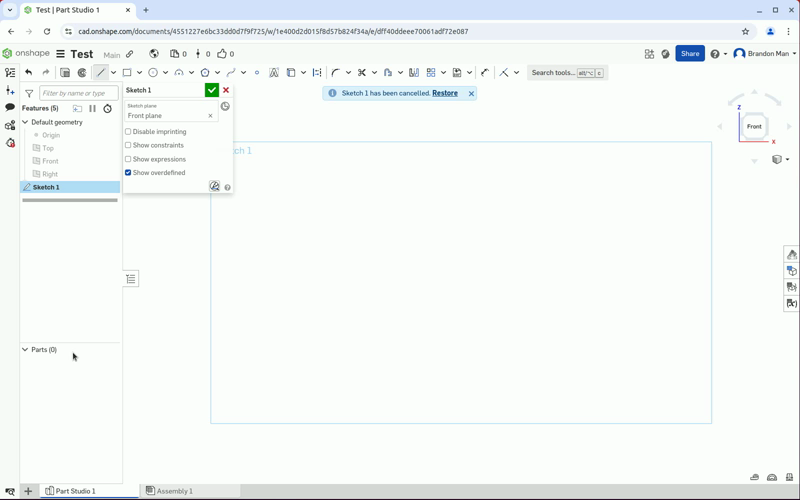
mouse_move(460, 282)
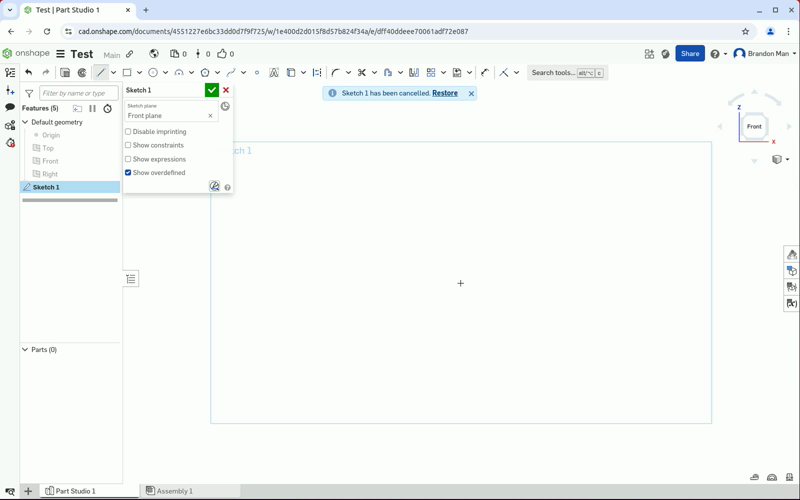
click(460, 282)
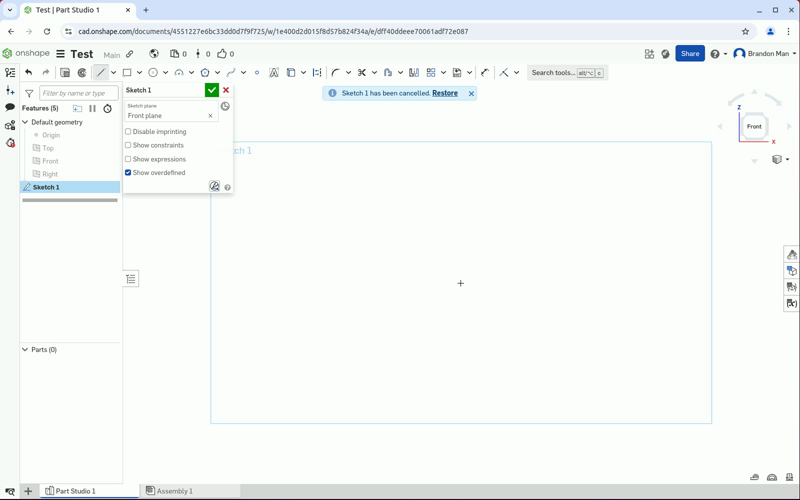
key_up(shift)
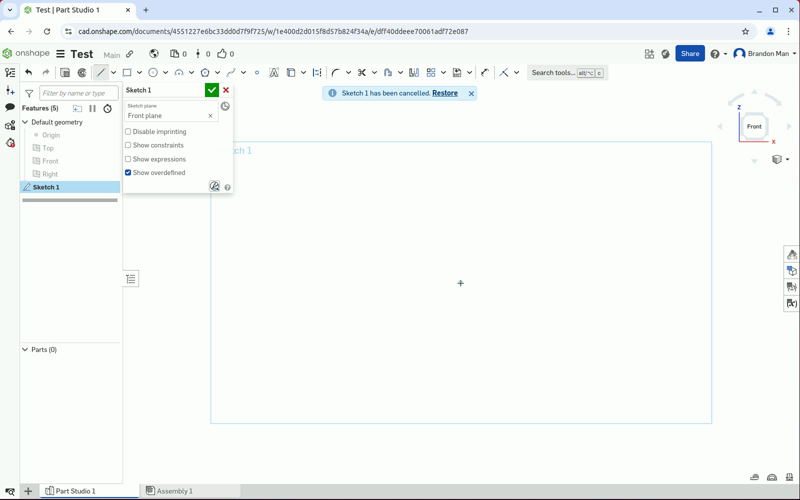
key_down(shift)
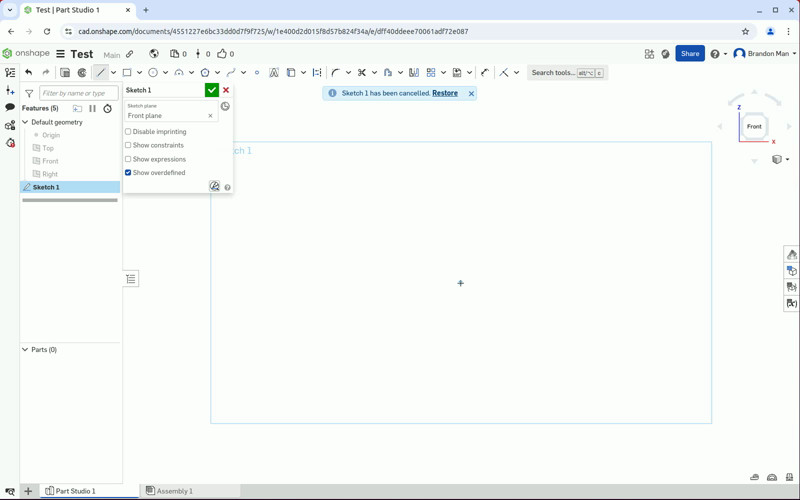
mouse_move(573, 282)
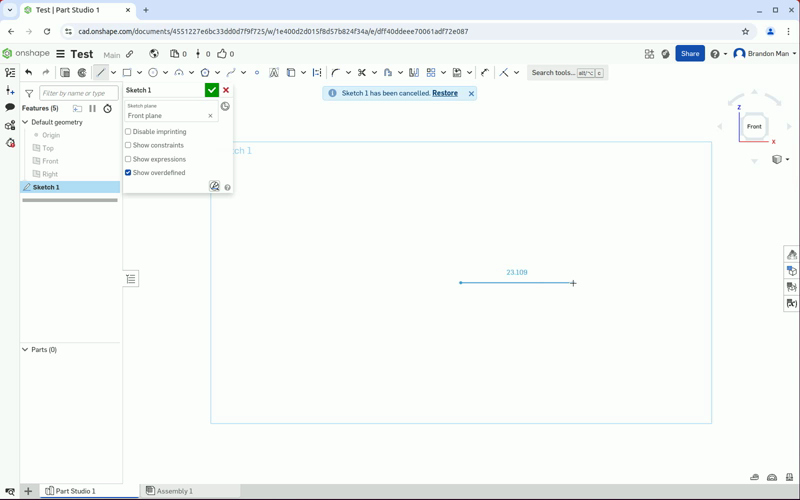
click(573, 282)
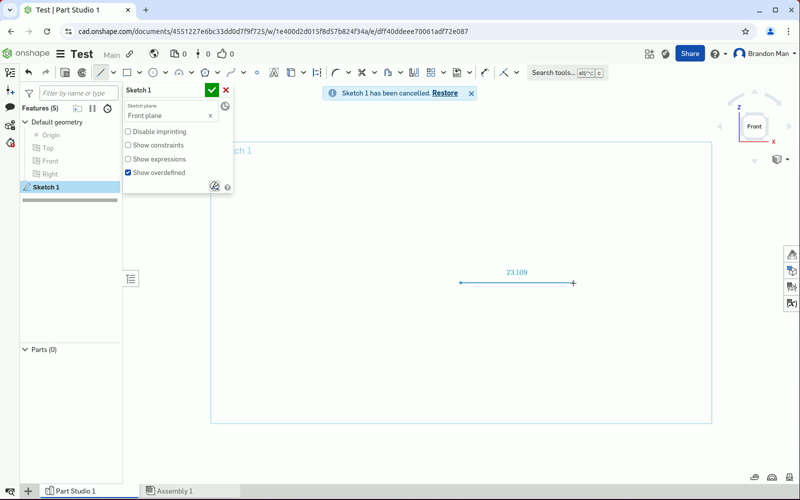
key_up(shift)
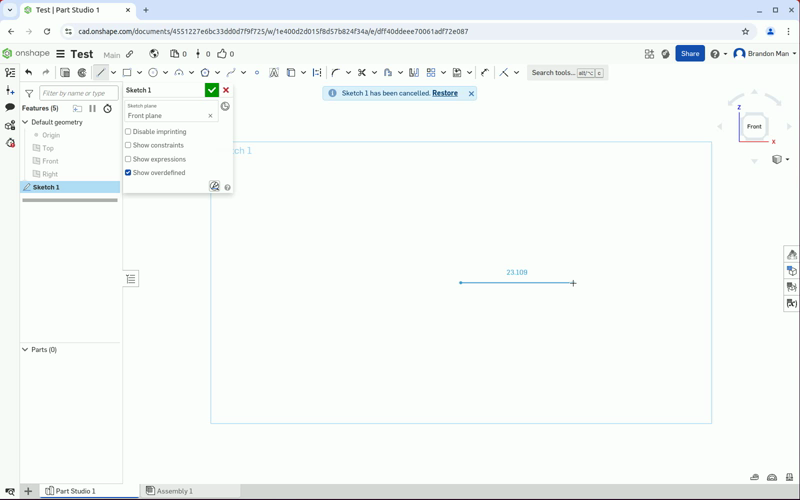
key_down(shift)
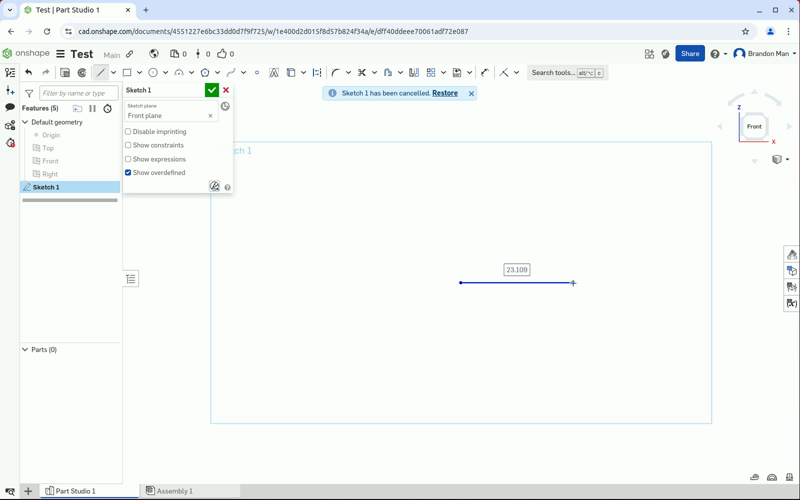
mouse_move(460, 192)
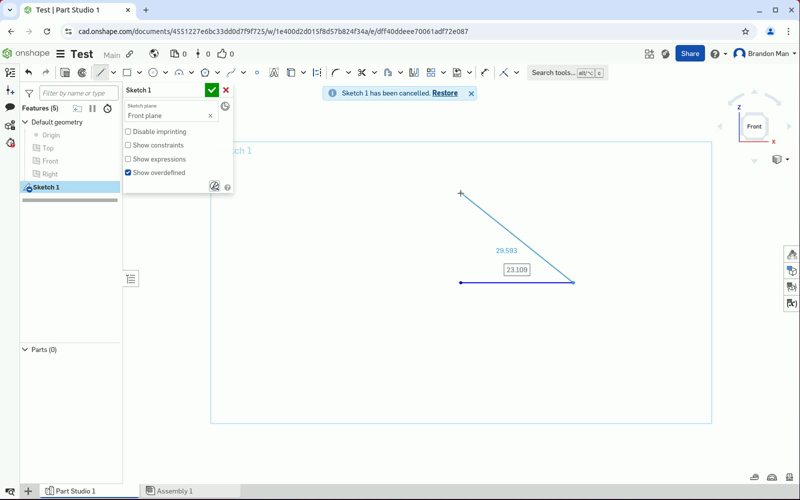
click(460, 192)
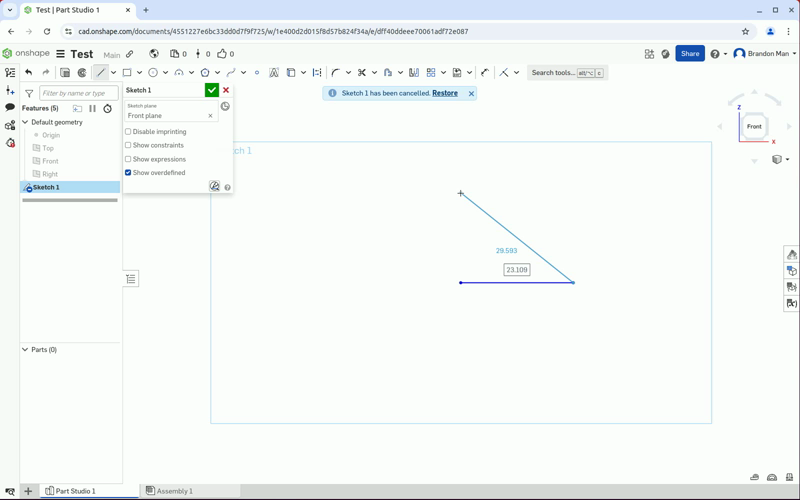
key_up(shift)
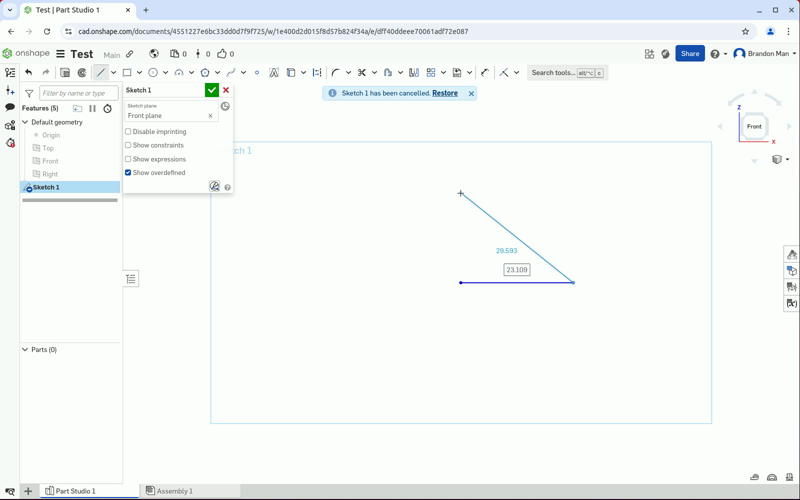
key_down(shift)
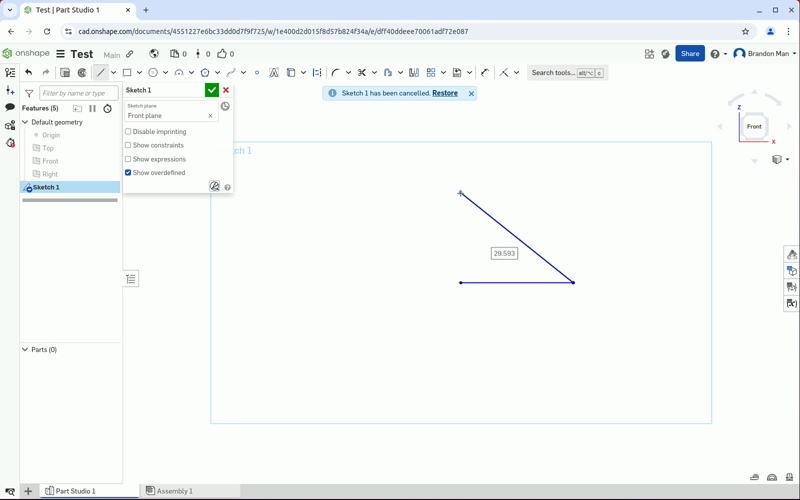
mouse_move(460, 282)
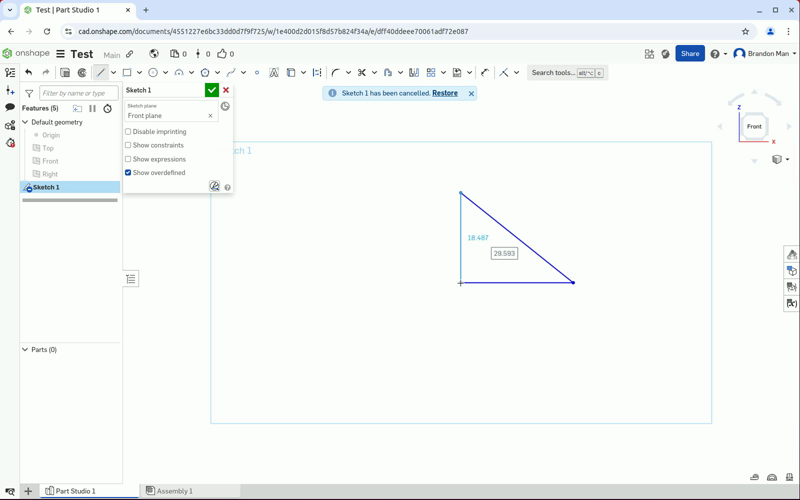
key_up(shift)
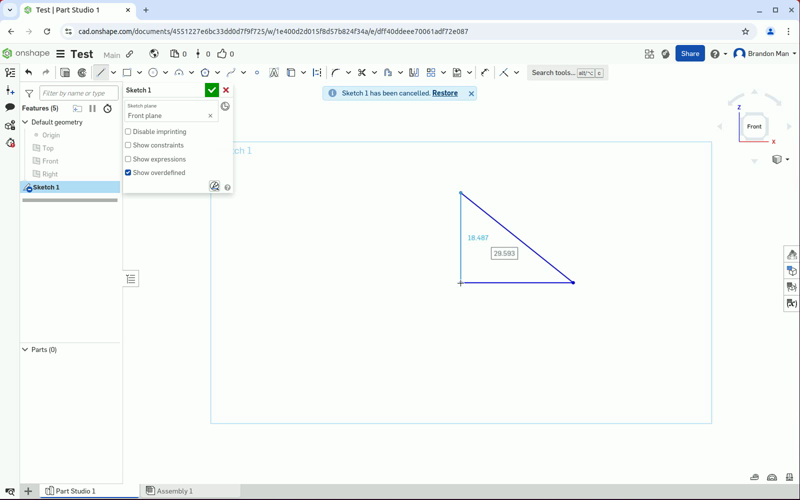
click(460, 282)
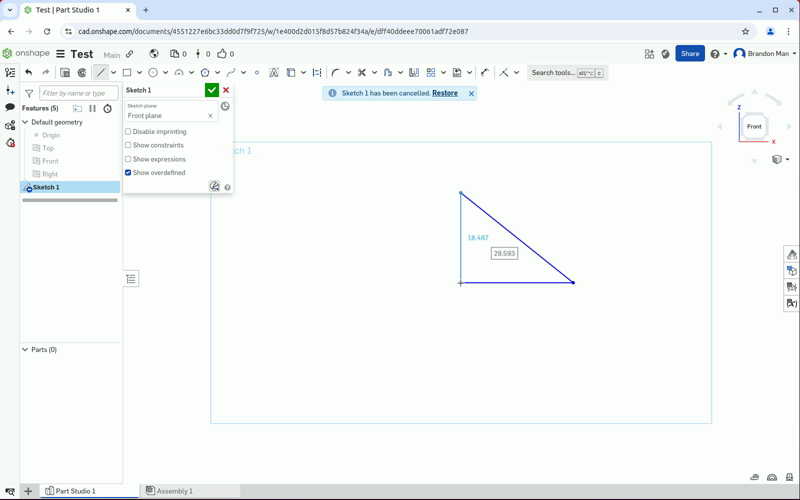
key(esc)
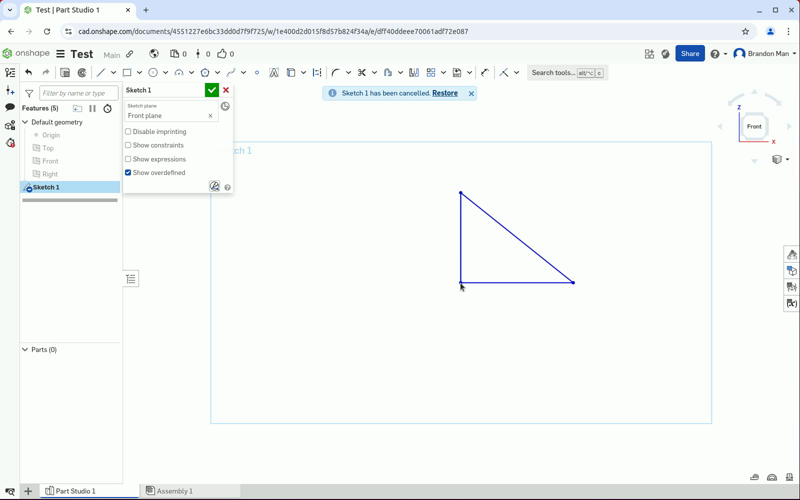
mouse_move(494, 235)
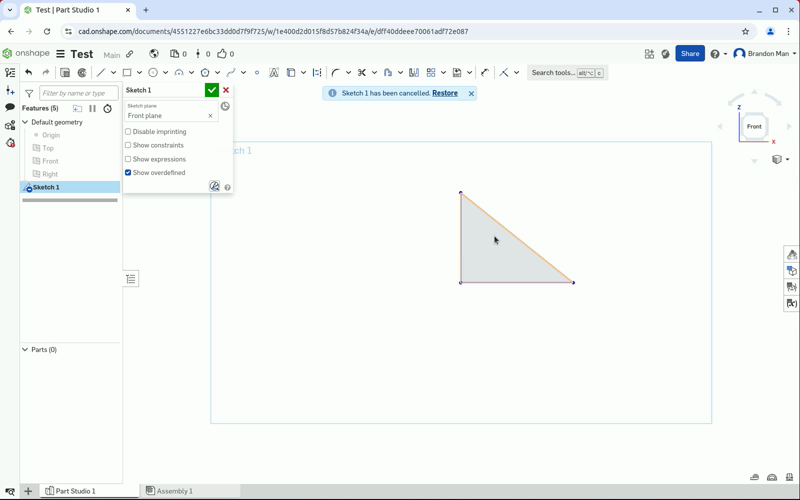
click(494, 235)
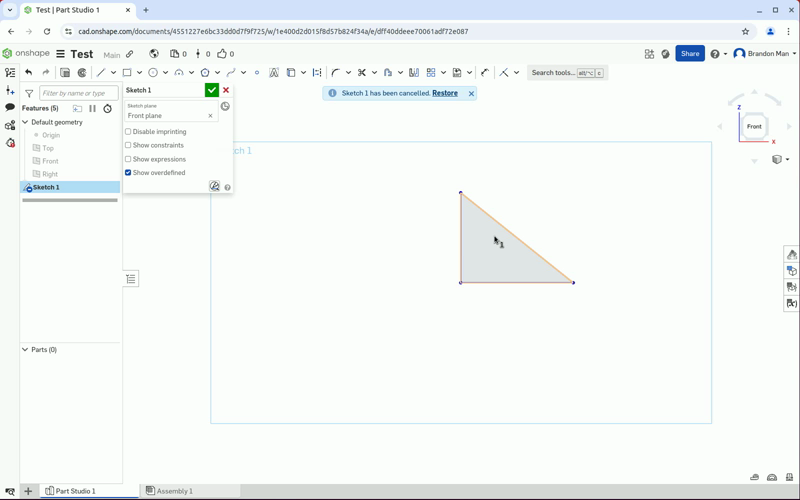
mouse_move(73, 352)
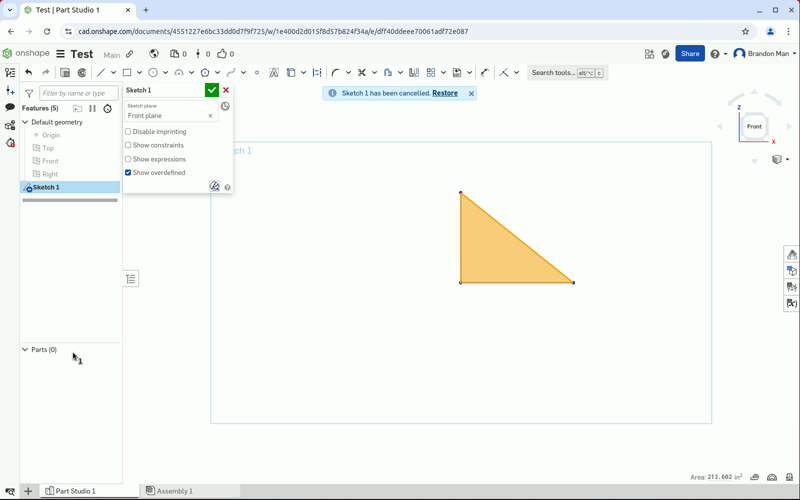
key(shift+y)
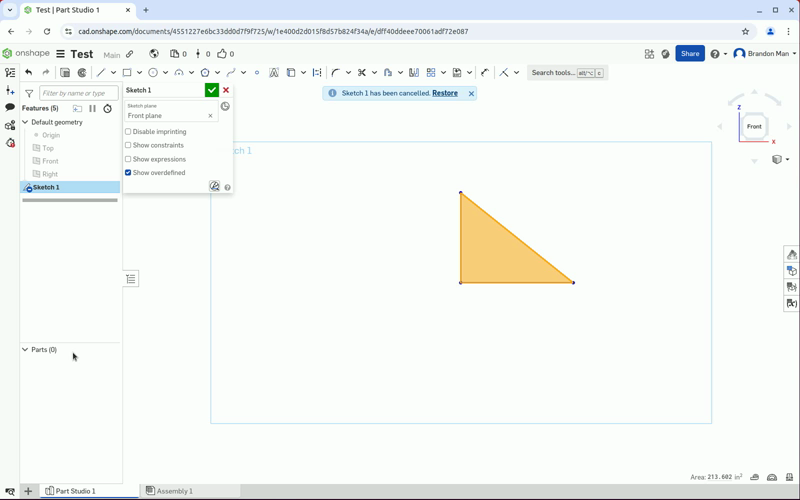
key(shift+e)
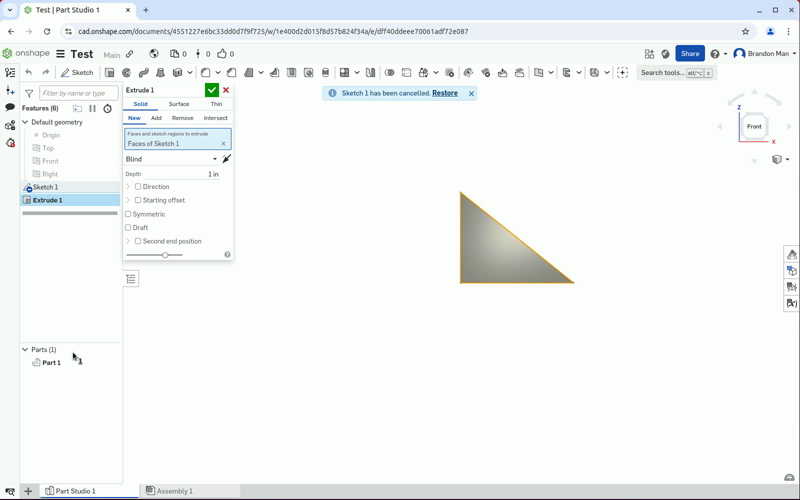
mouse_move(143, 106)
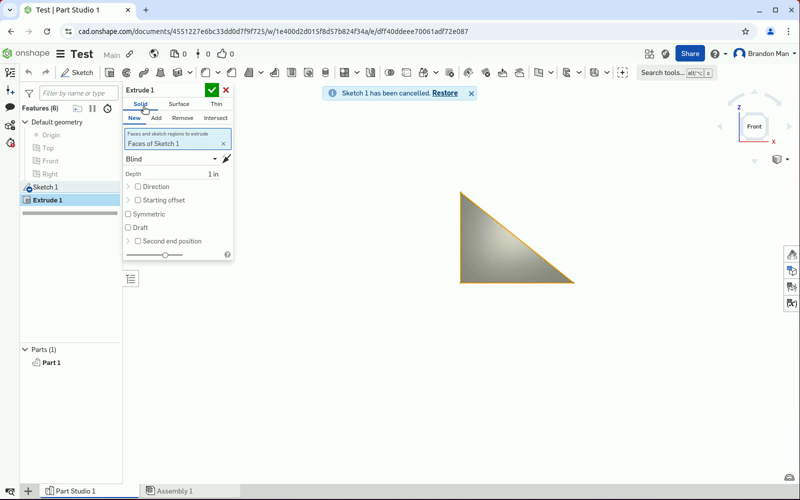
click(143, 106)
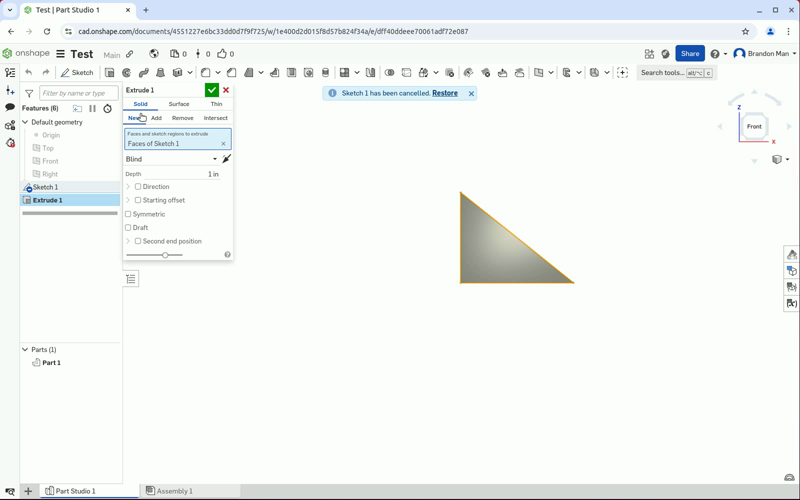
mouse_move(137, 120)
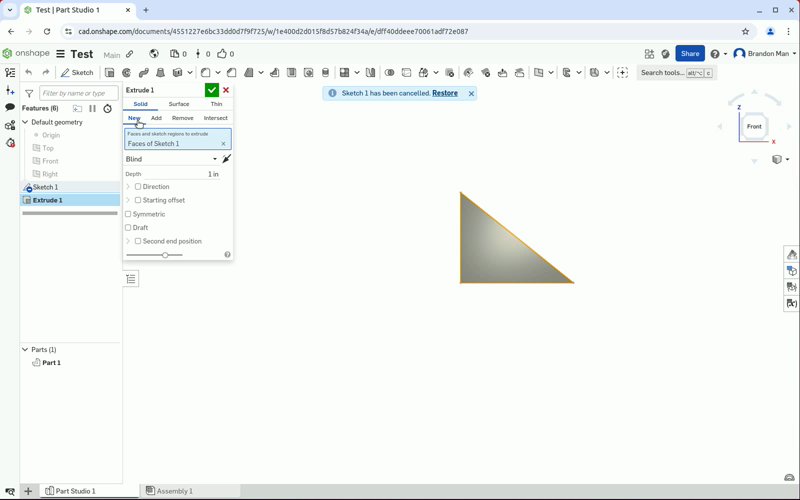
click(137, 120)
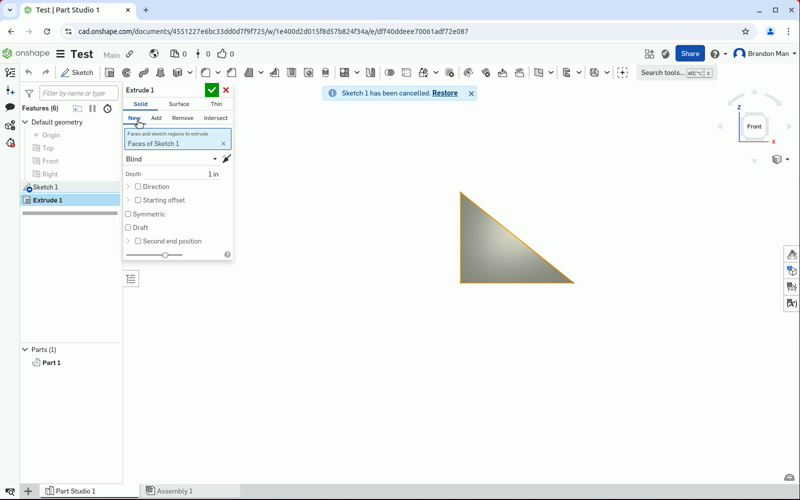
key(tab, 4)
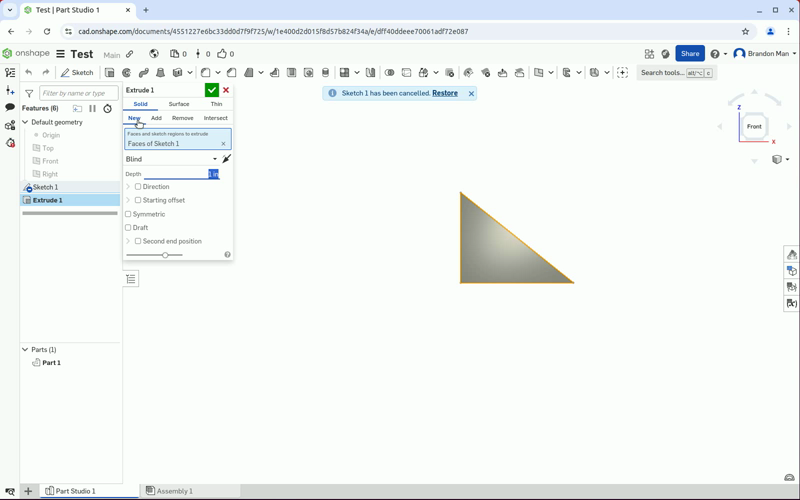
text(9.147)
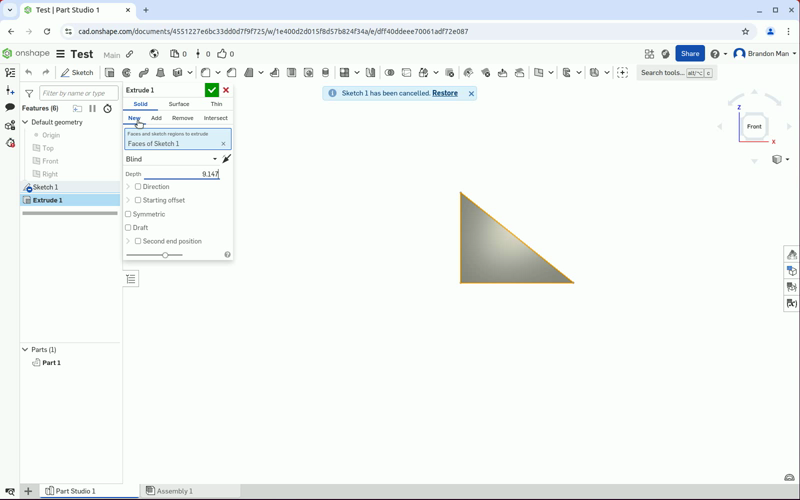
key(enter)
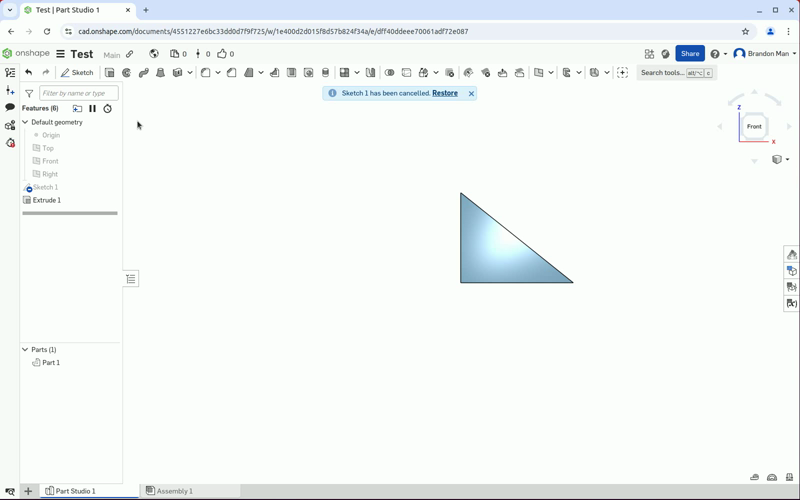
key(shift+h)
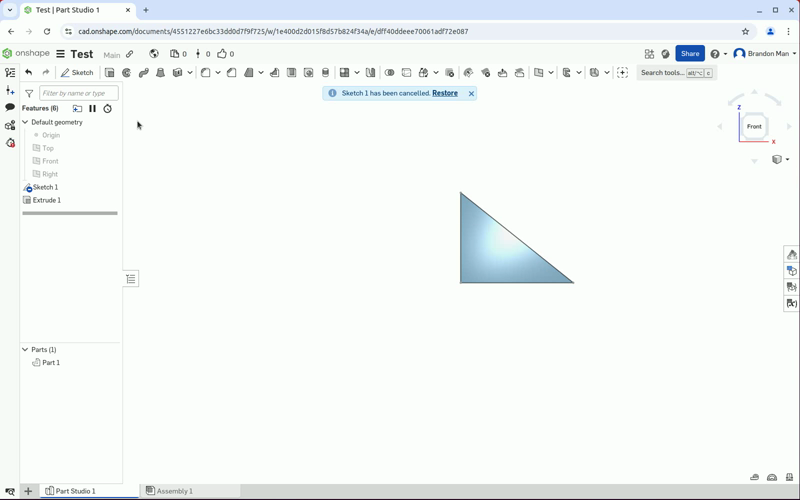
key(shift+h)
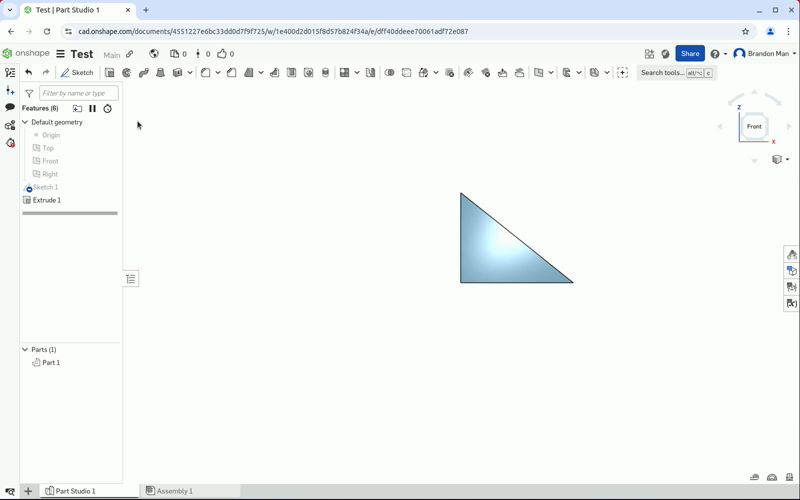
mouse_move(73, 189)
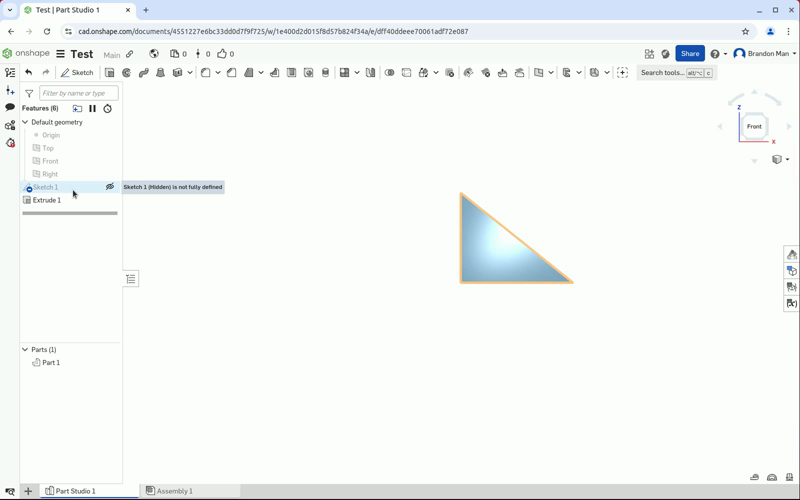
click(73, 189)
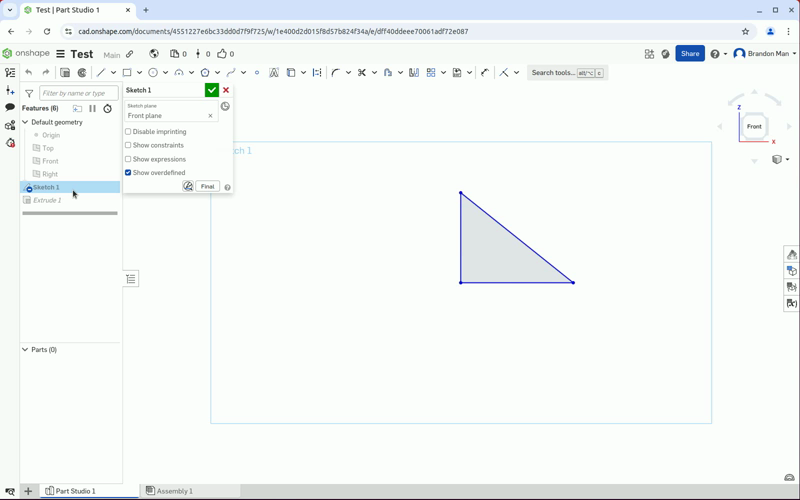
mouse_move(229, 92)
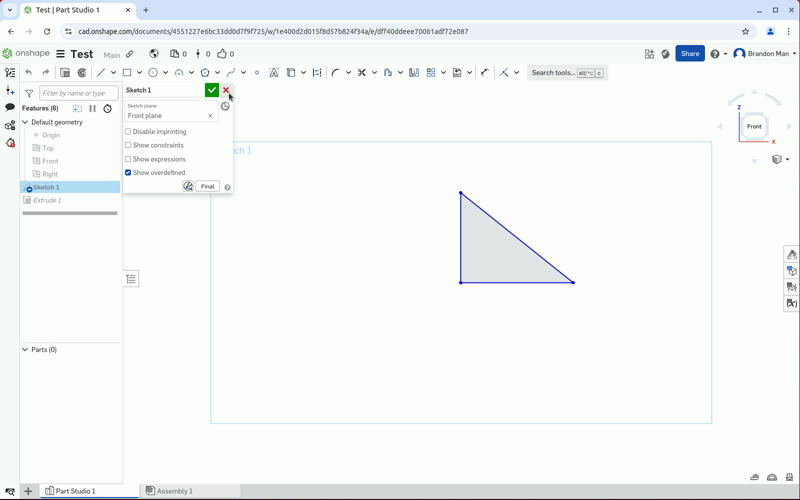
click(229, 92)
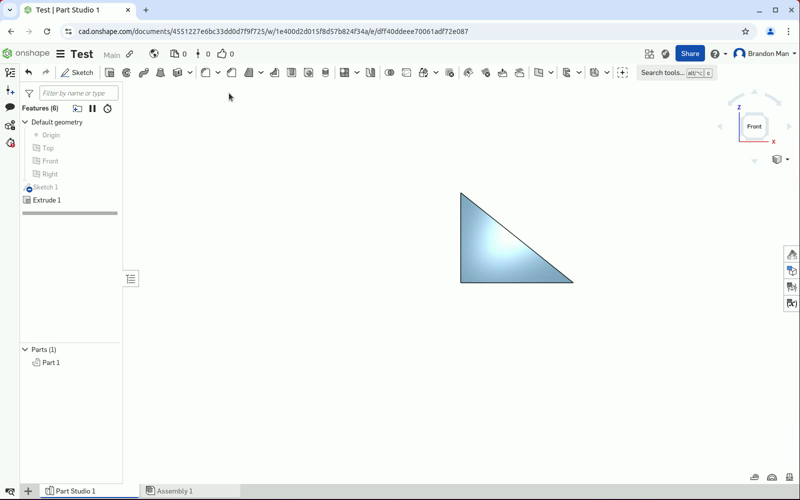
mouse_move(541, 75)
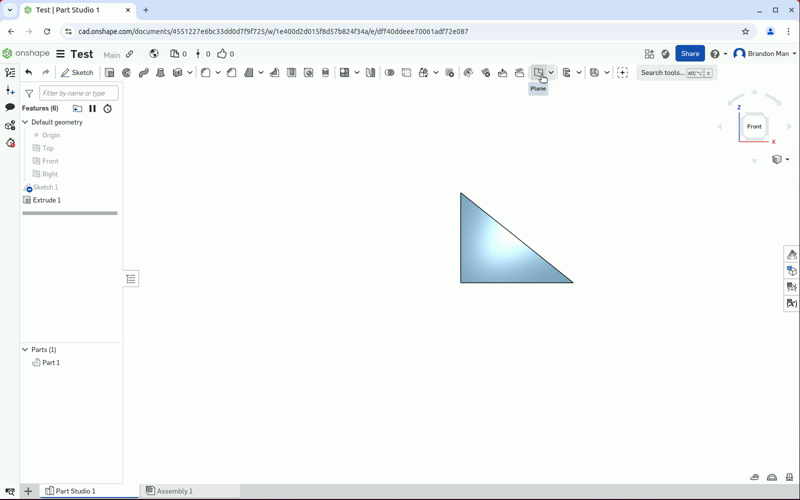
click(541, 75)
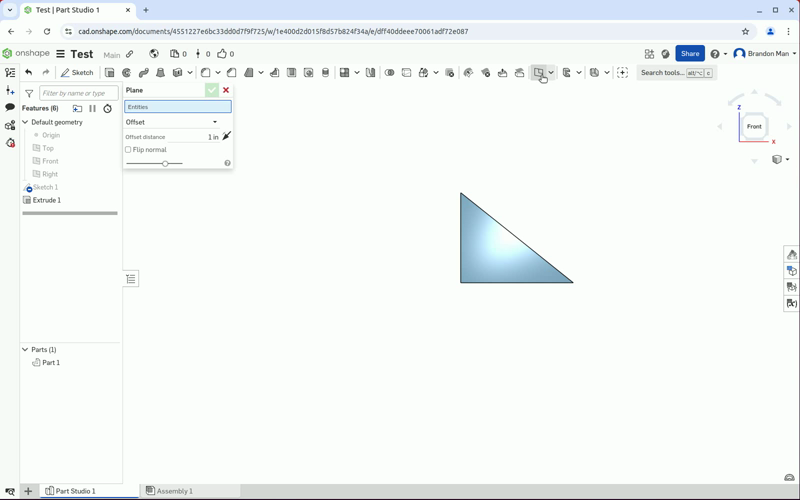
mouse_move(73, 163)
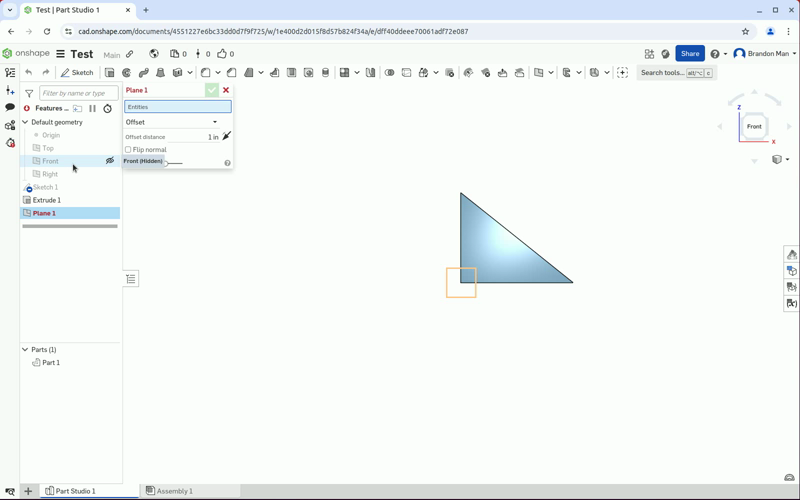
click(73, 163)
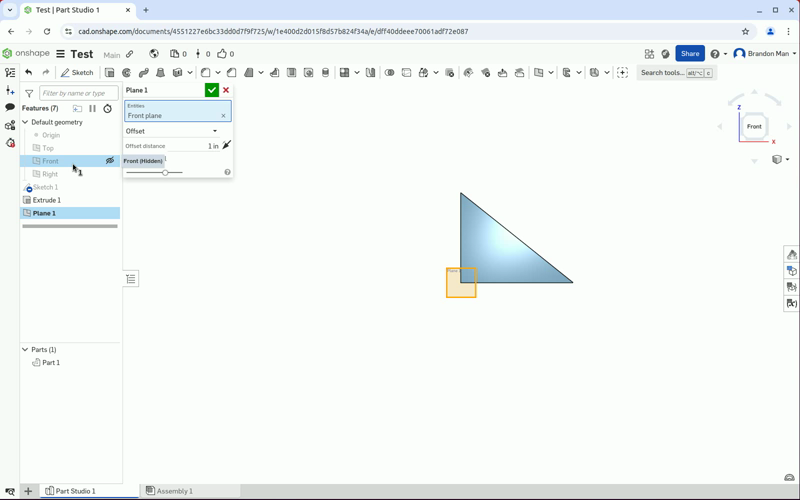
key(tab, 2)
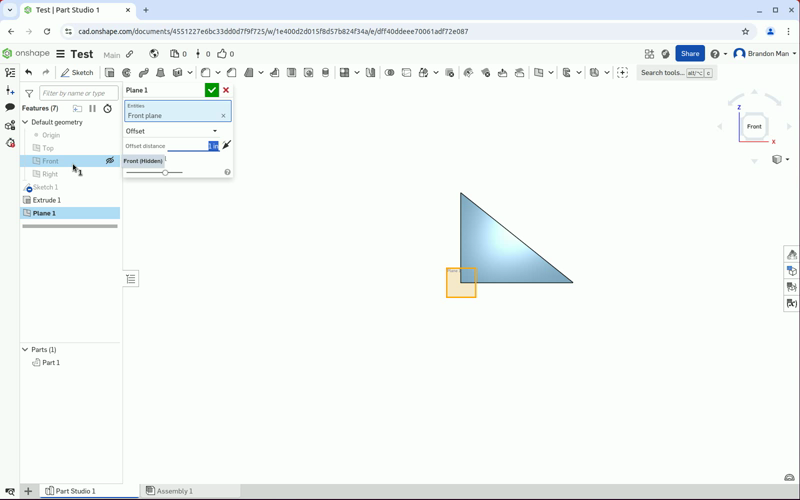
text(9.151)
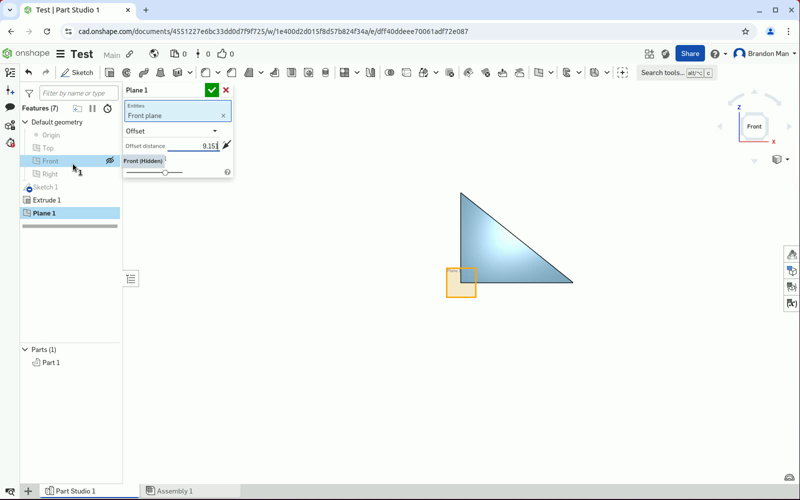
key(enter, 2)
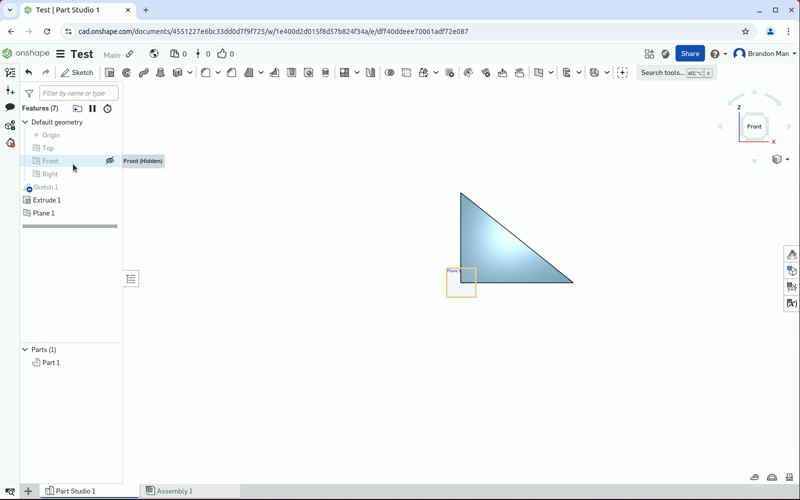
key(shift+s)
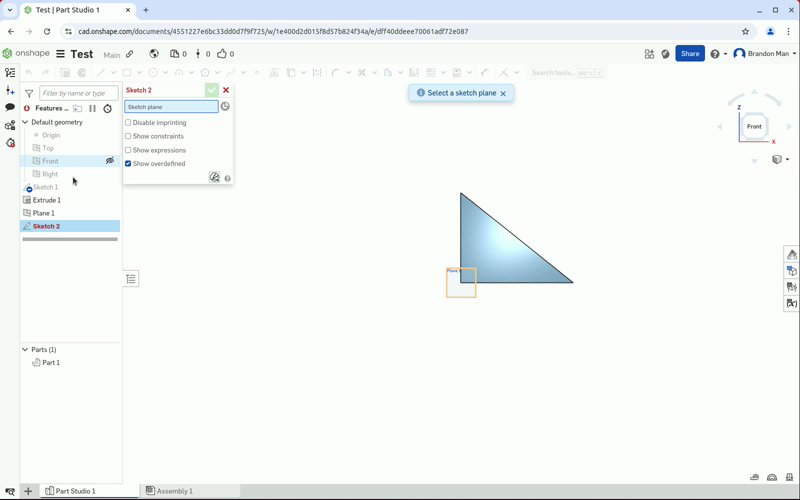
mouse_move(73, 215)
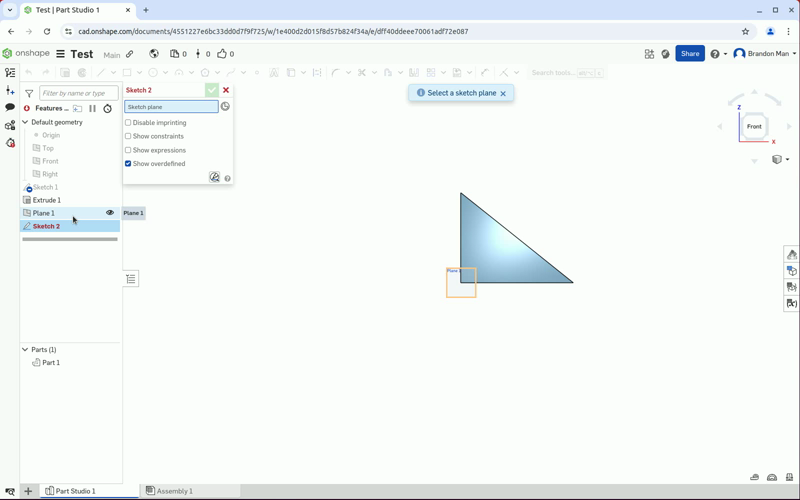
click(73, 215)
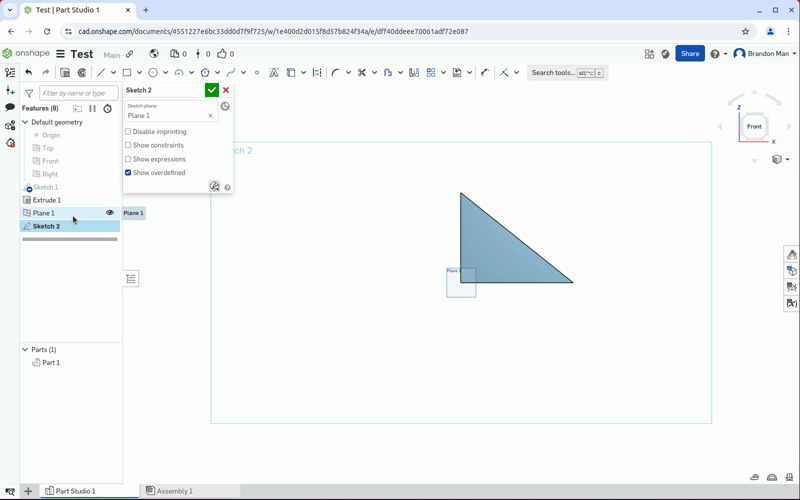
mouse_move(73, 352)
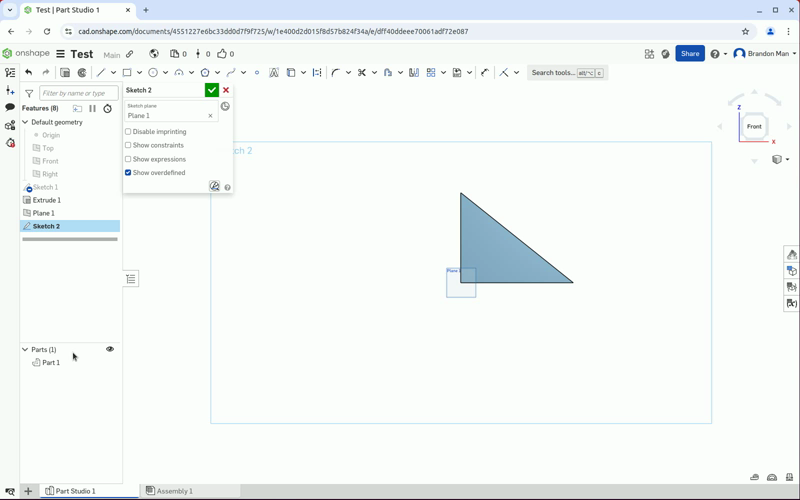
key(y)
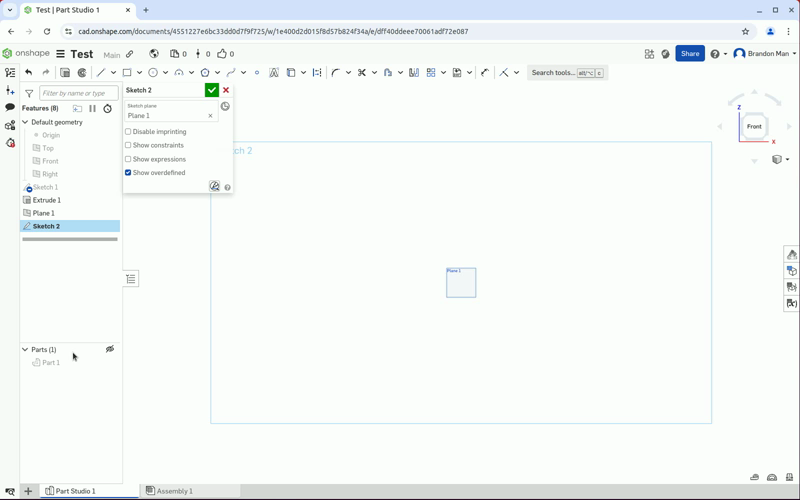
key(l)
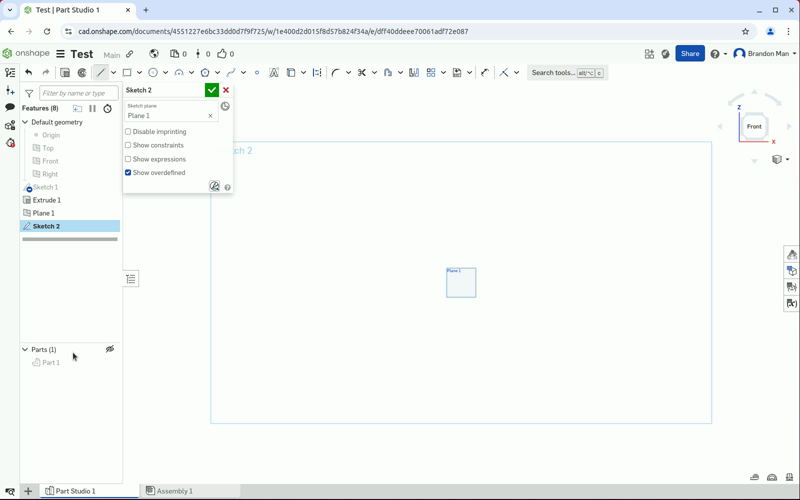
key_down(shift)
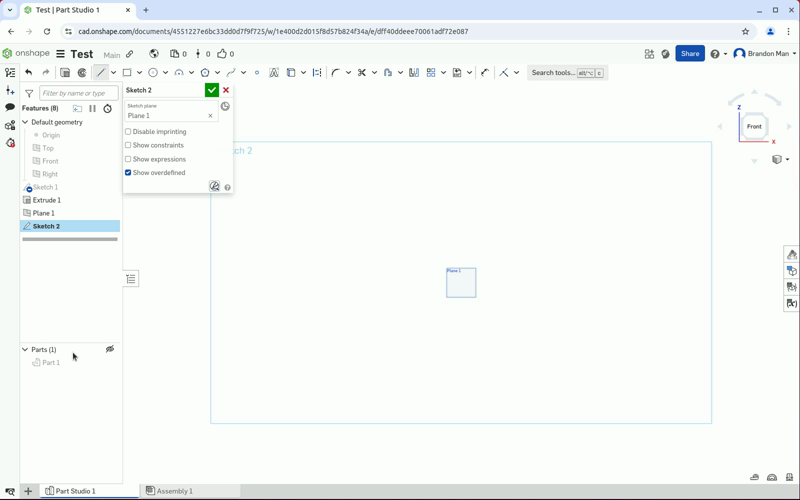
mouse_move(483, 282)
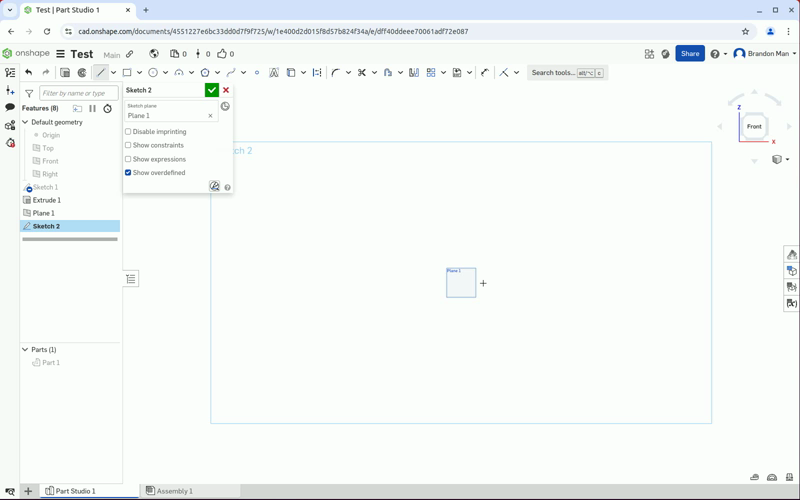
click(483, 282)
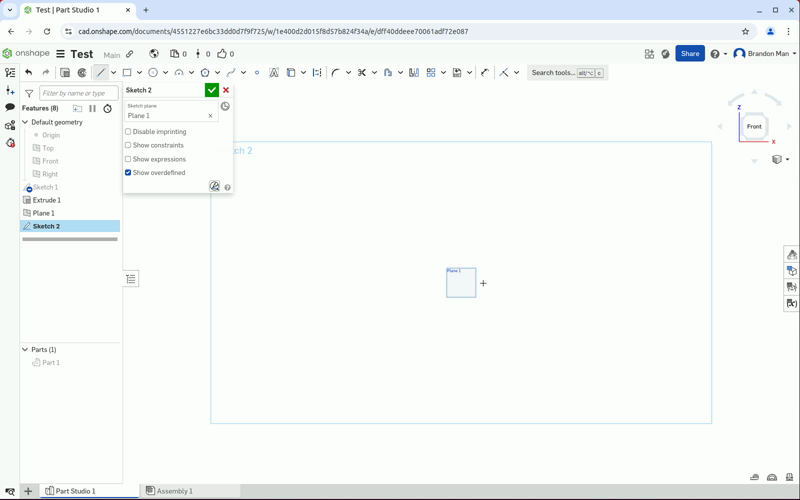
key_up(shift)
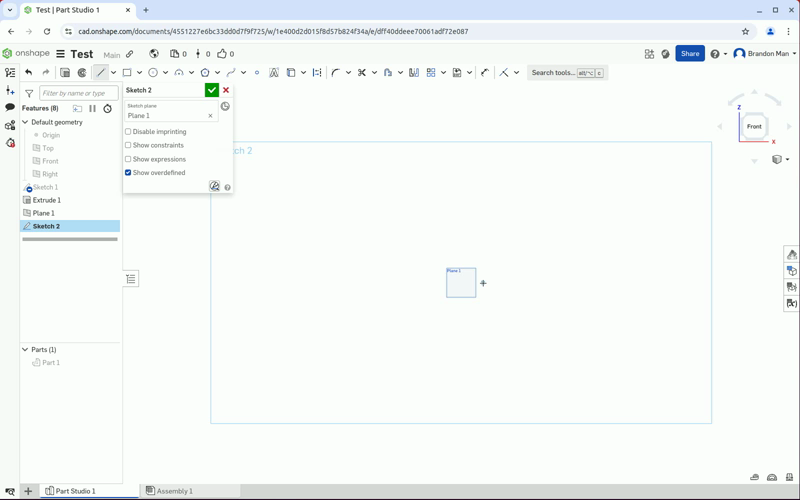
key_down(shift)
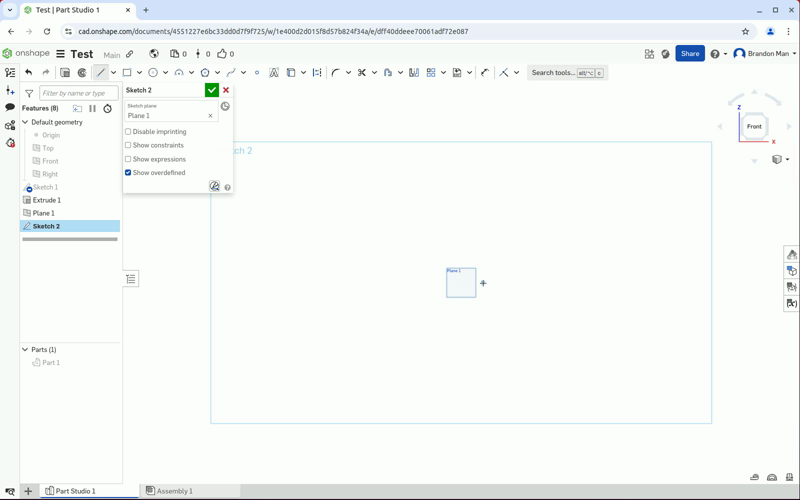
mouse_move(551, 282)
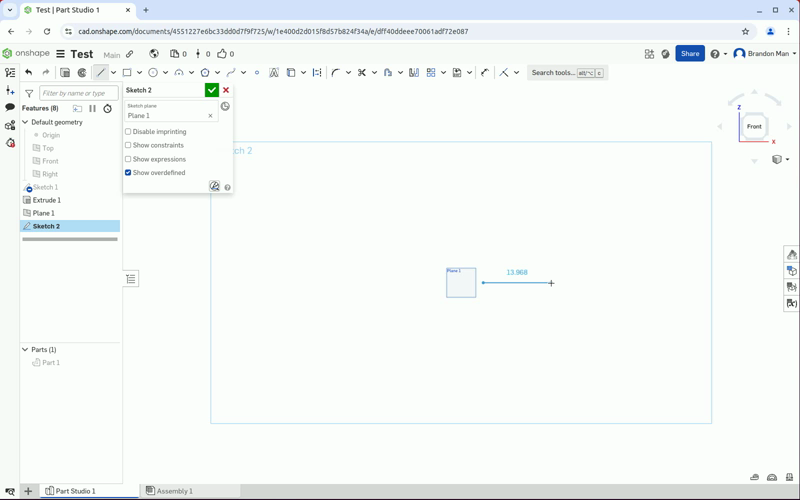
click(551, 282)
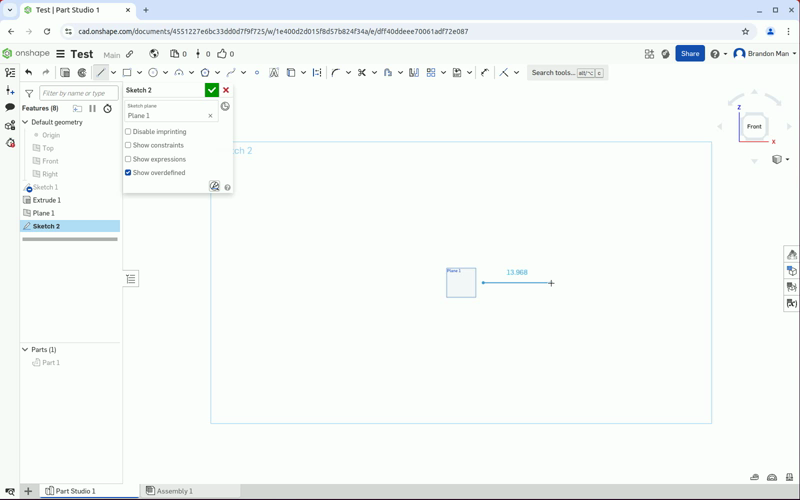
key_up(shift)
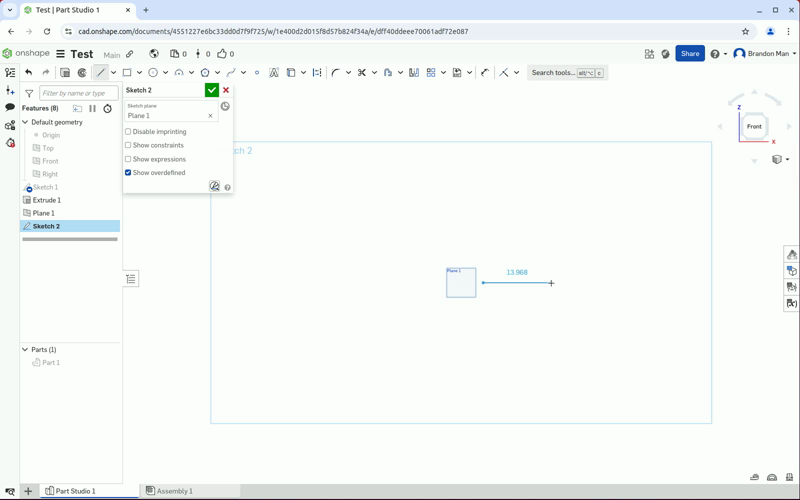
key_down(shift)
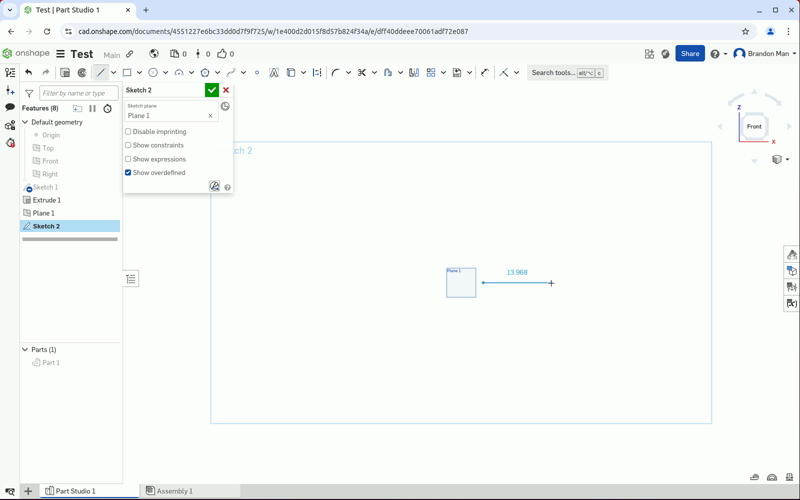
mouse_move(581, 282)
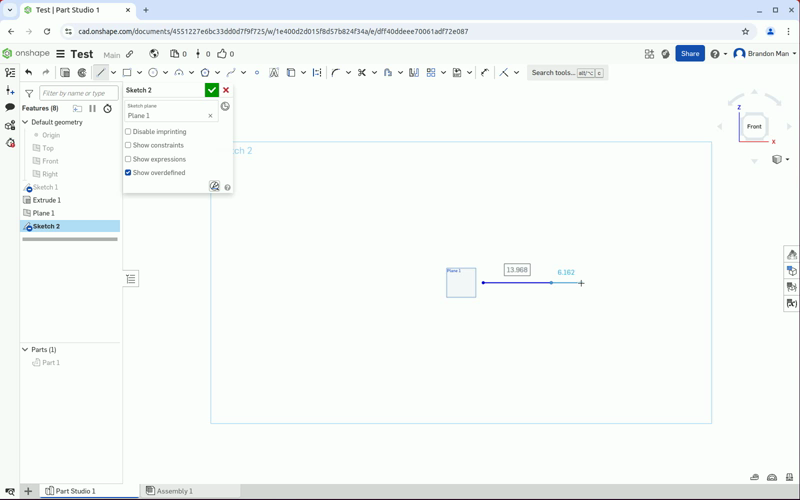
mouse_move(551, 264)
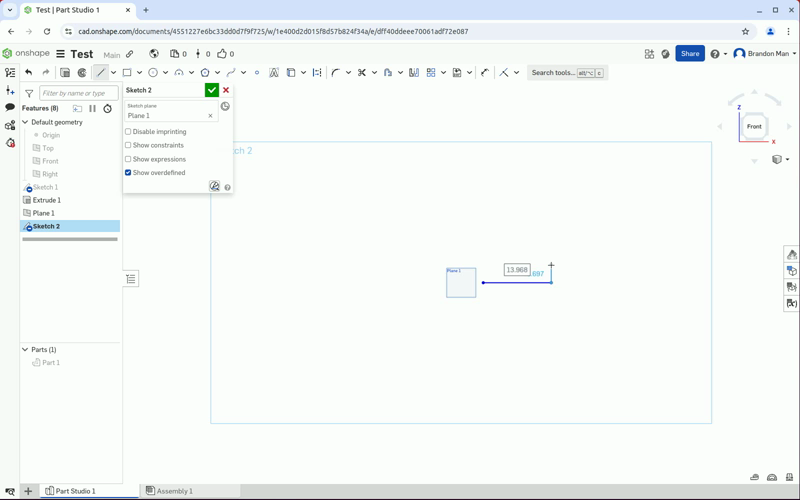
click(551, 264)
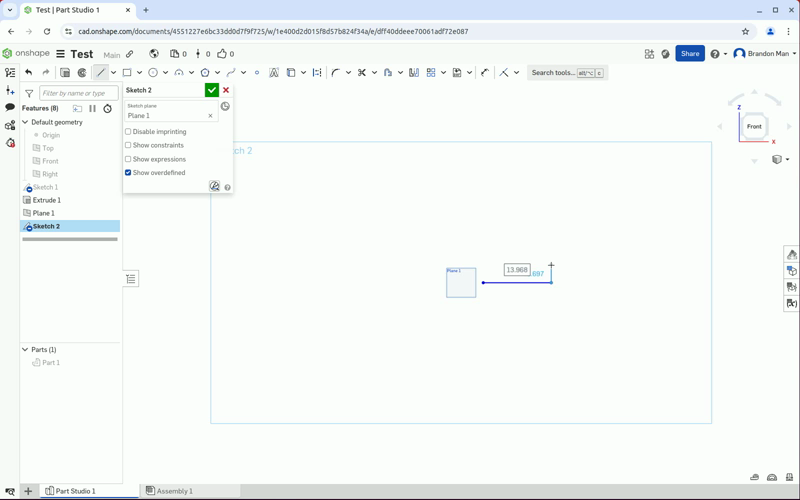
key_up(shift)
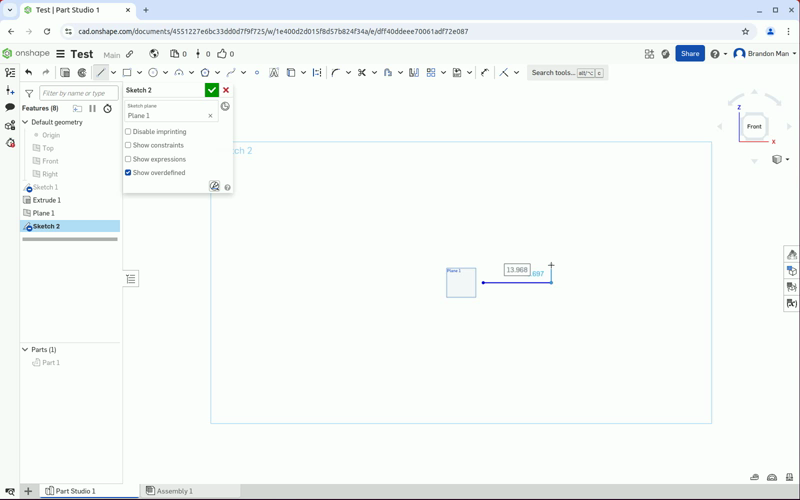
key_down(shift)
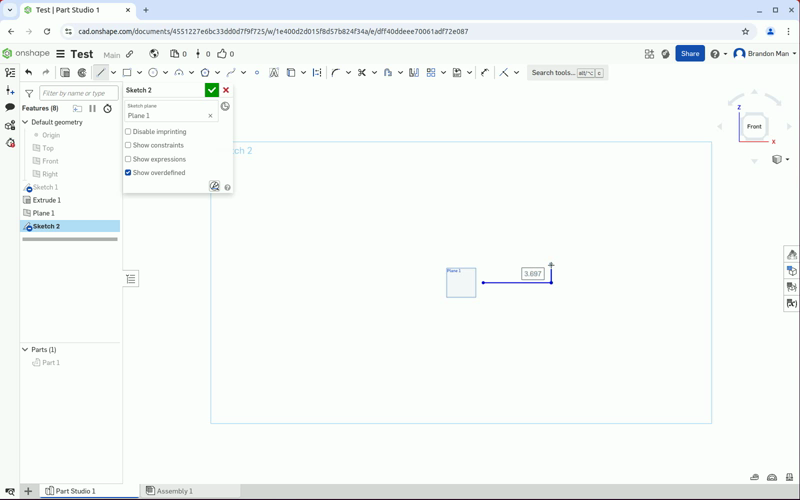
mouse_move(581, 264)
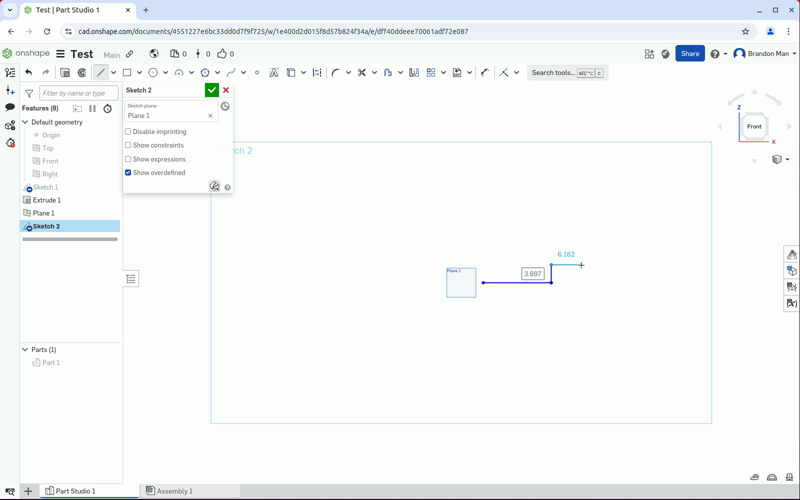
mouse_move(532, 249)
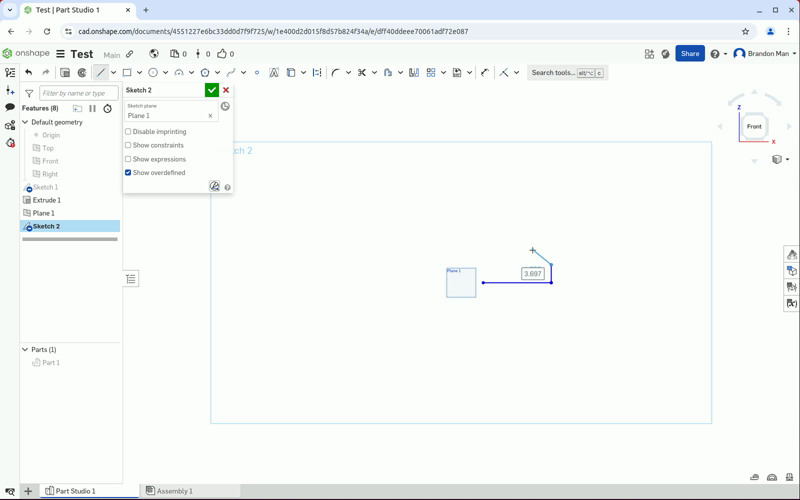
click(532, 249)
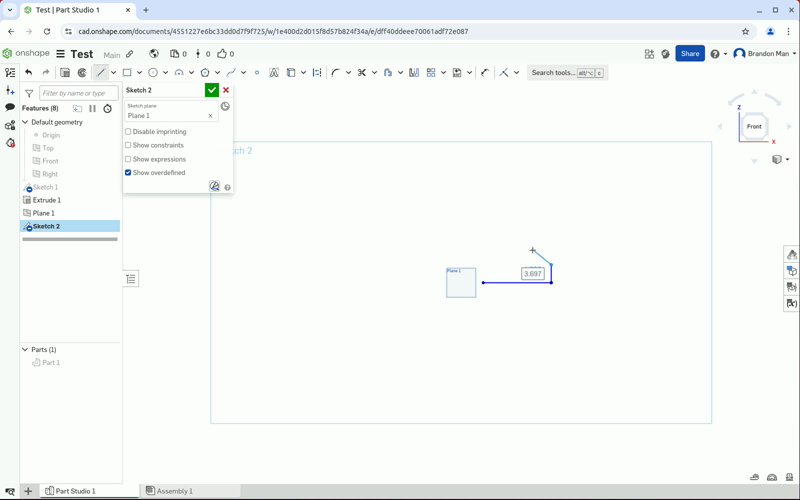
key_up(shift)
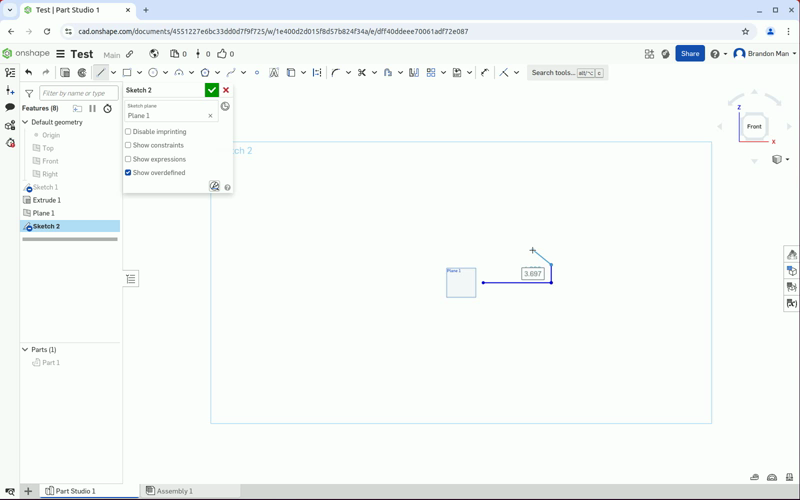
mouse_move(562, 249)
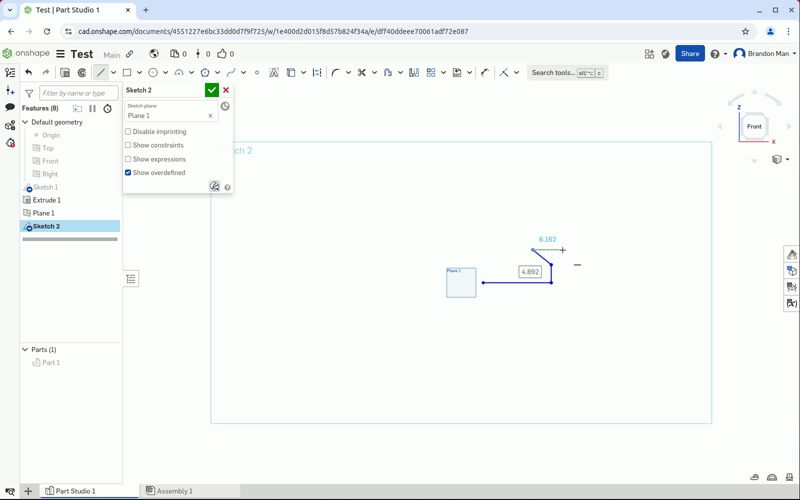
key_down(shift)
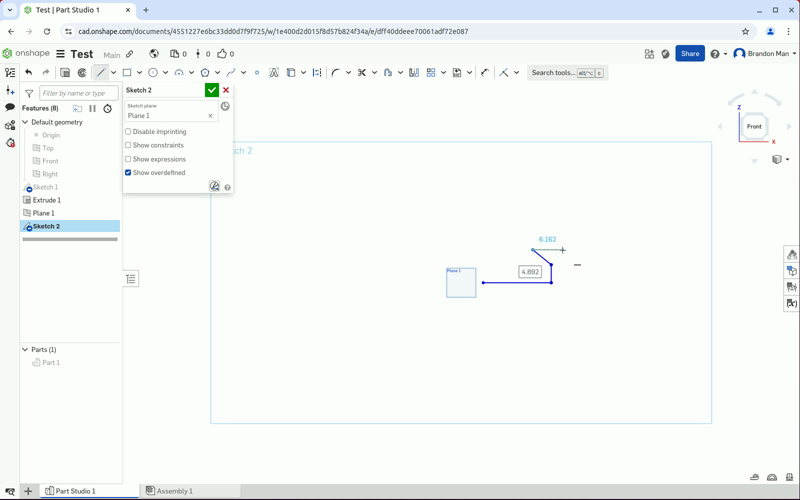
mouse_move(483, 282)
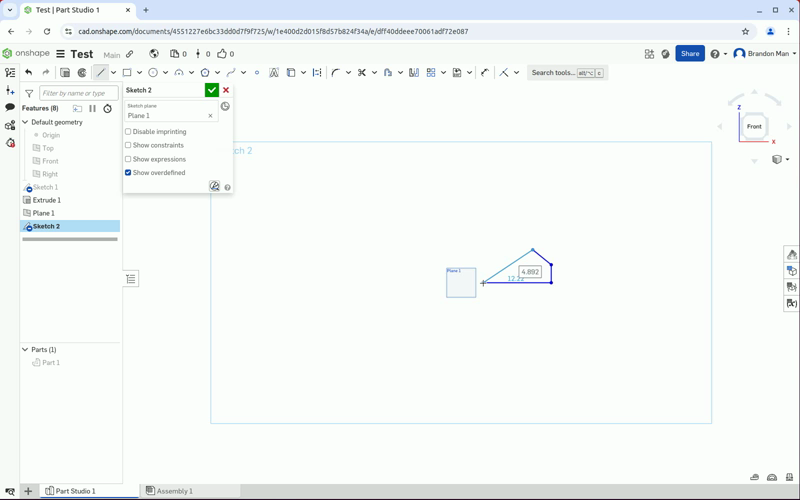
key_up(shift)
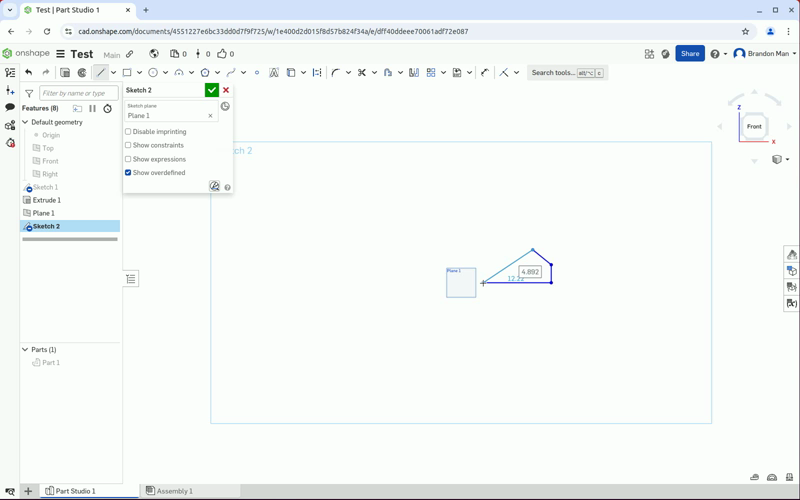
click(483, 282)
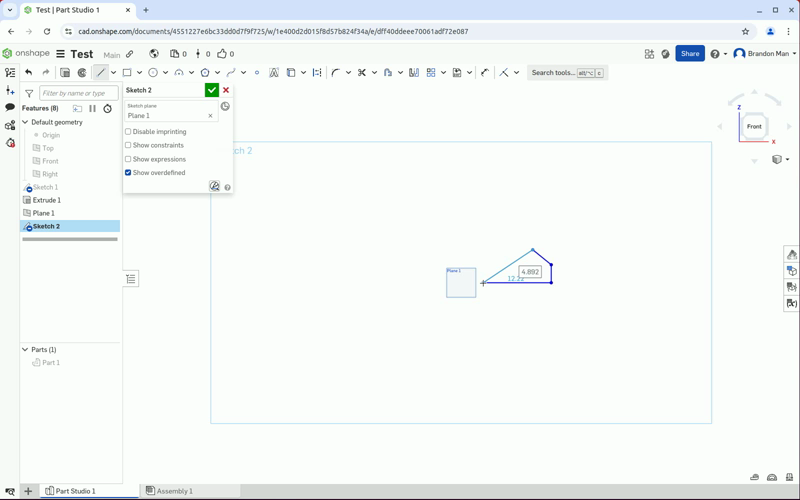
key(esc)
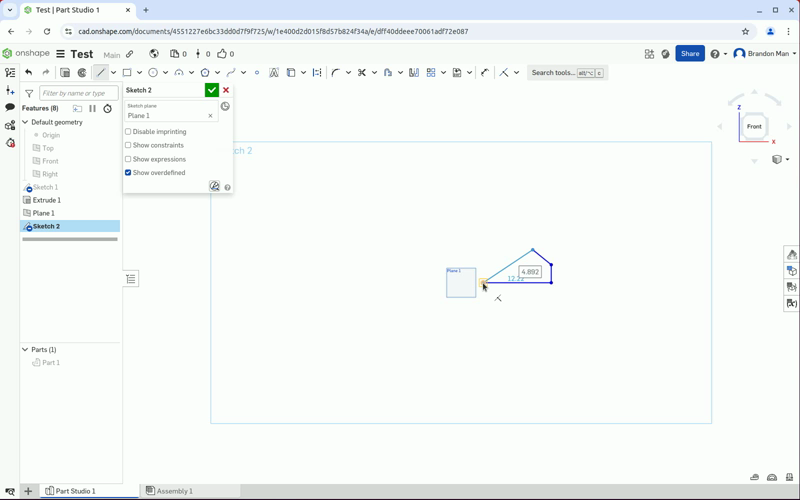
mouse_move(540, 261)
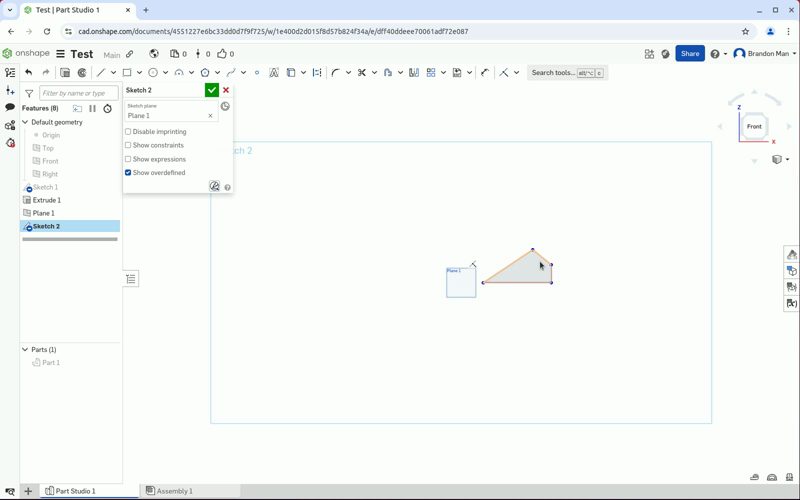
scroll(6)
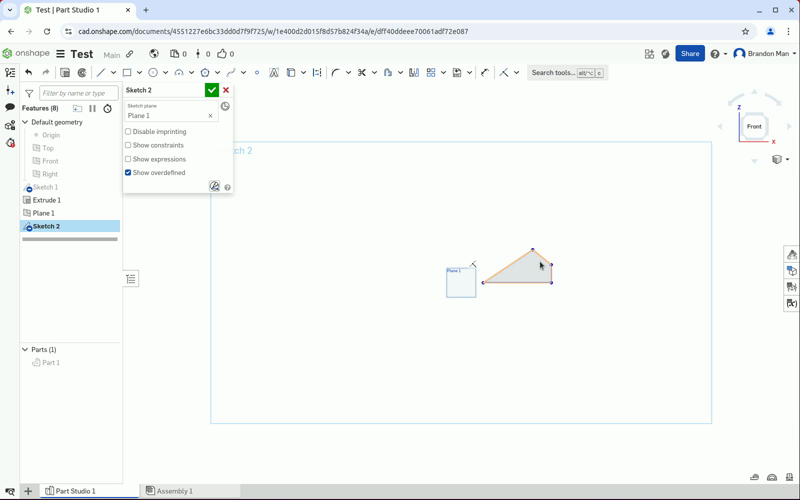
scroll(6)
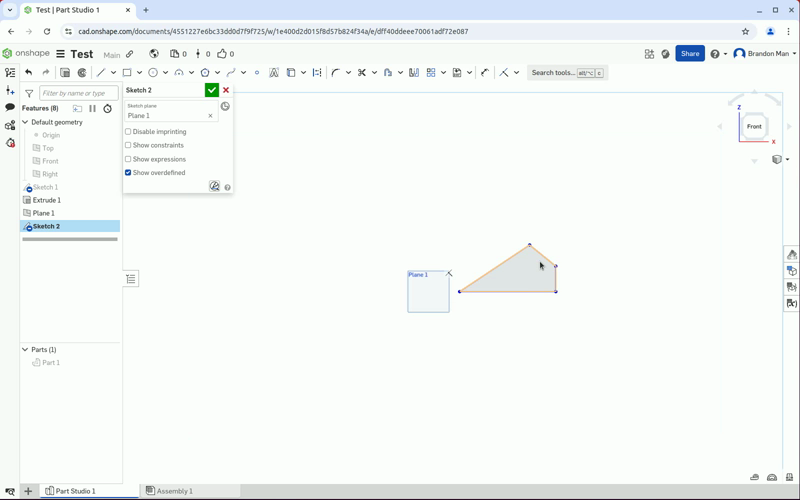
scroll(6)
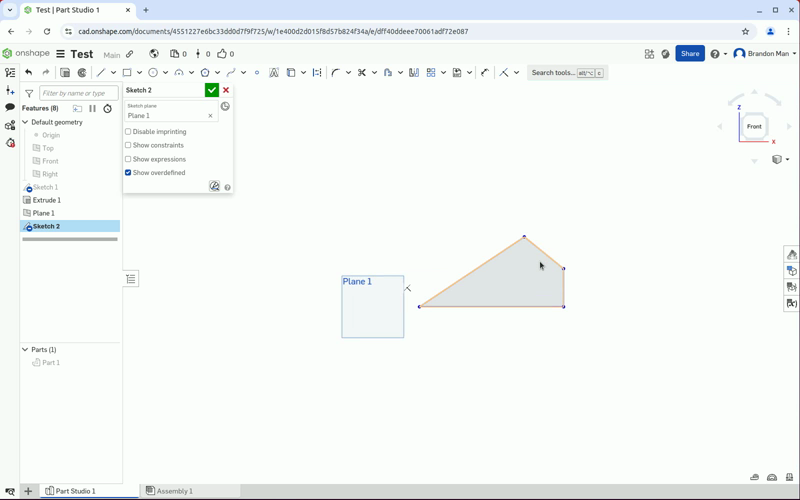
scroll(6)
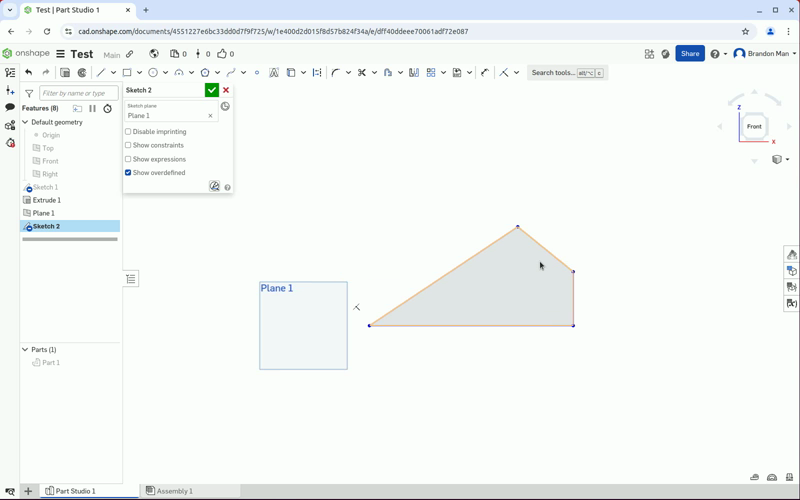
scroll(6)
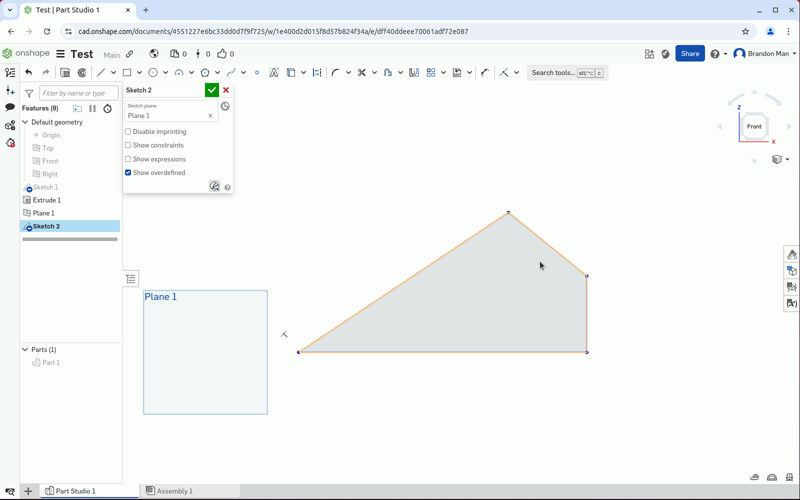
scroll(6)
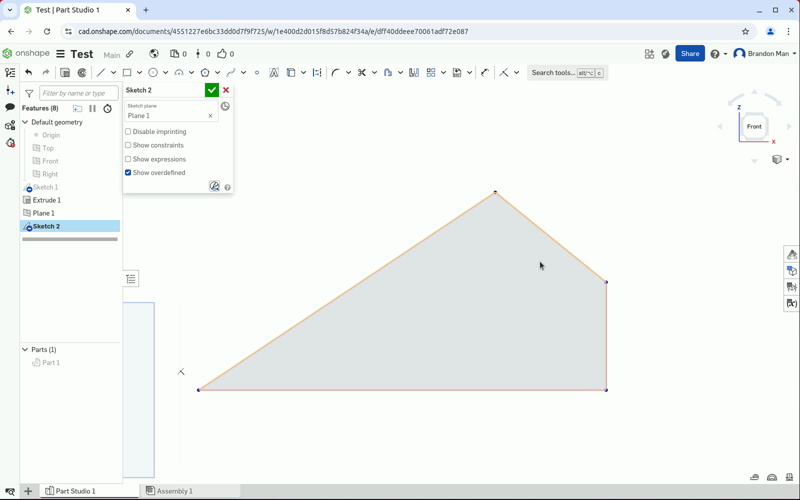
scroll(6)
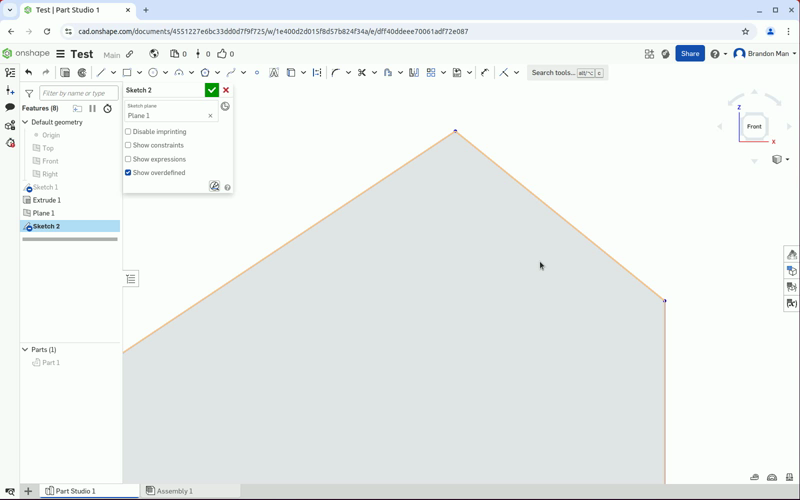
click(540, 261)
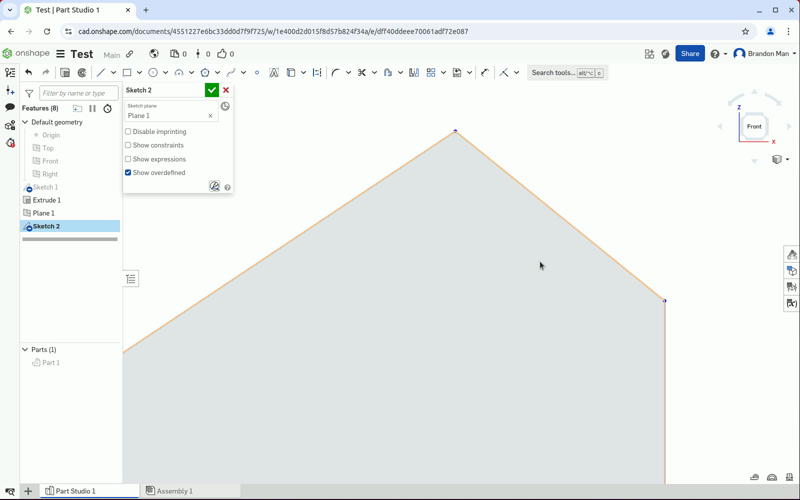
scroll(-6)
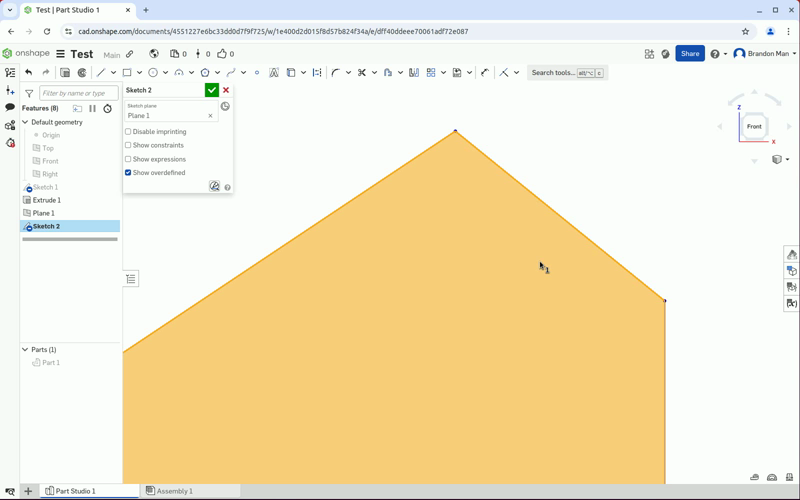
scroll(-6)
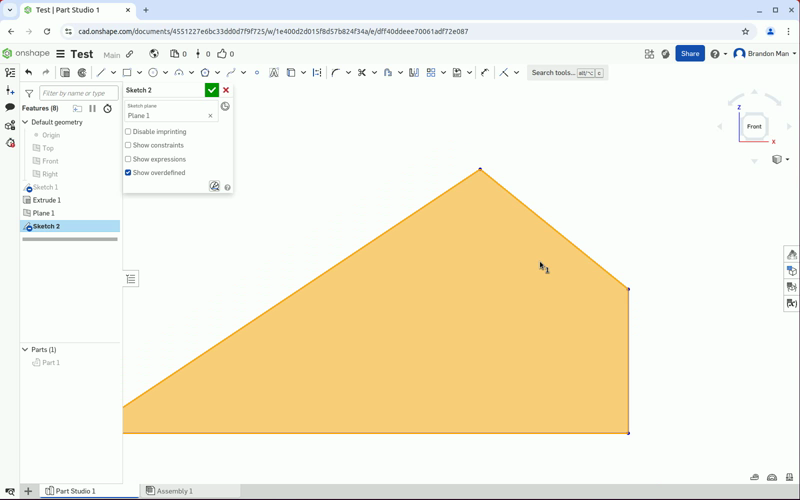
scroll(-6)
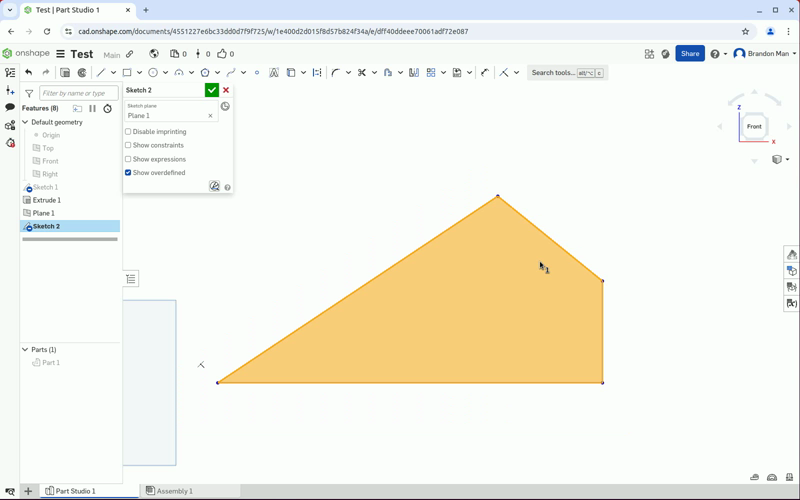
scroll(-6)
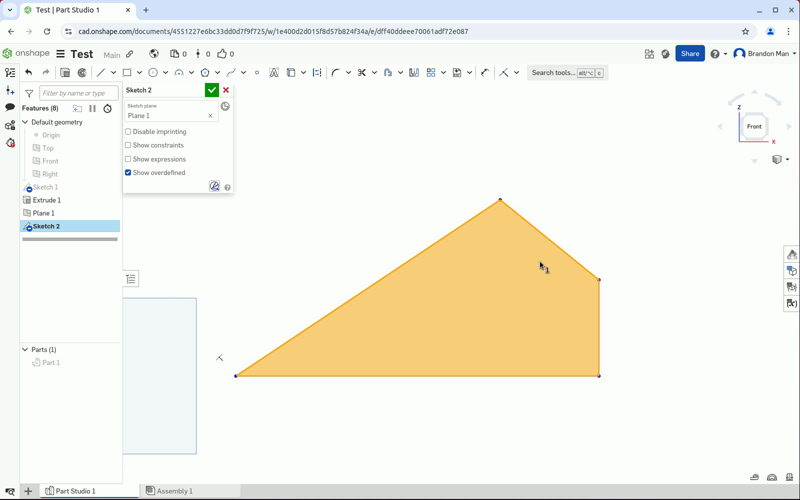
scroll(-6)
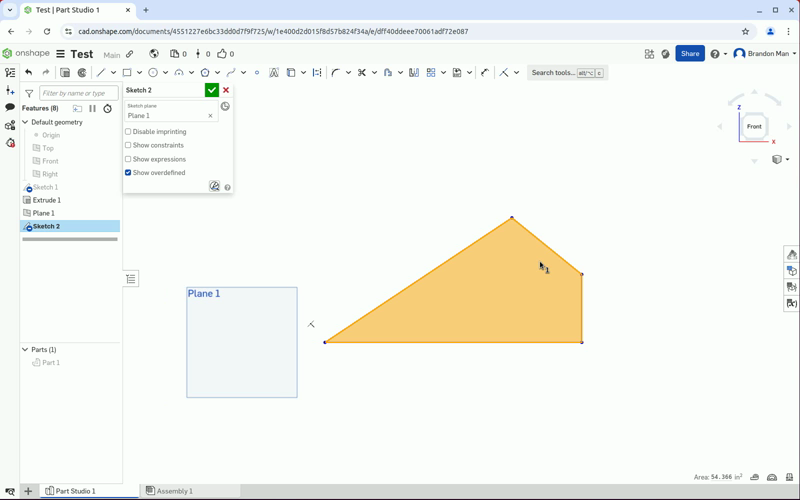
scroll(-6)
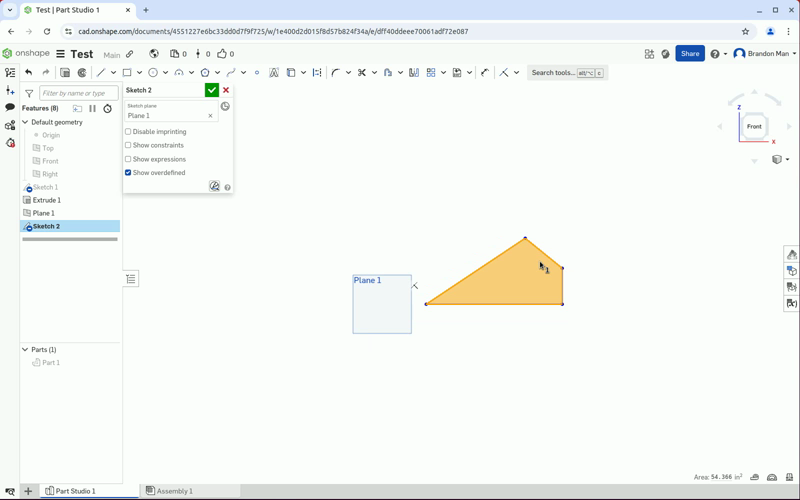
scroll(-6)
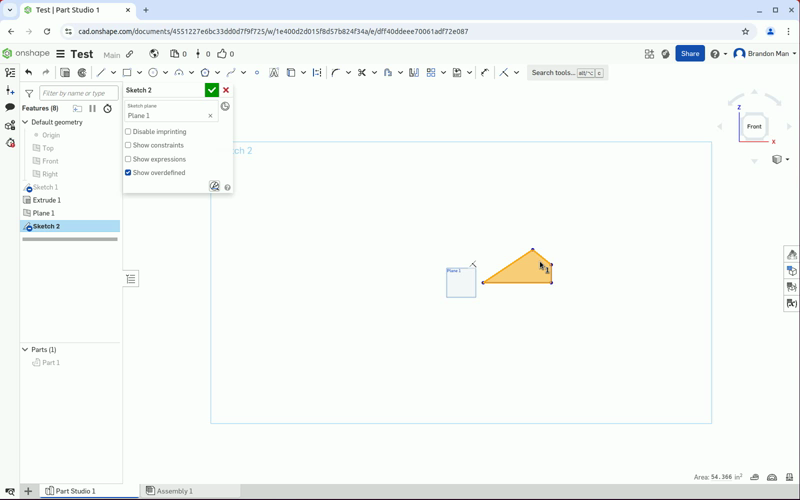
mouse_move(73, 352)
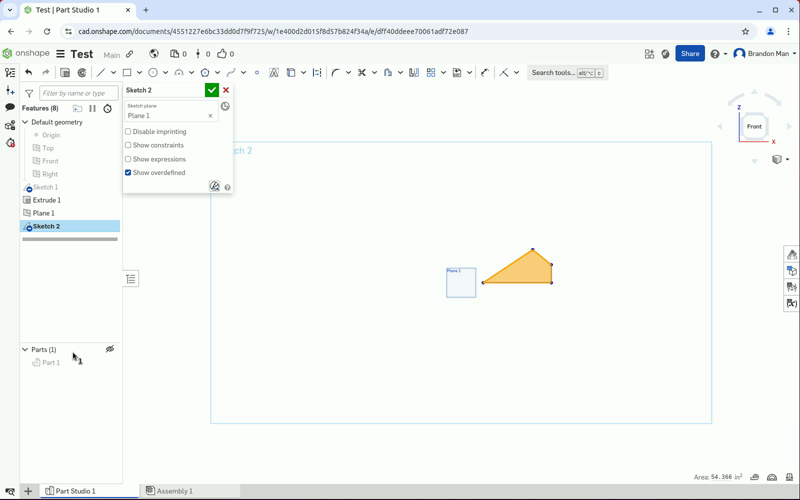
key(shift+y)
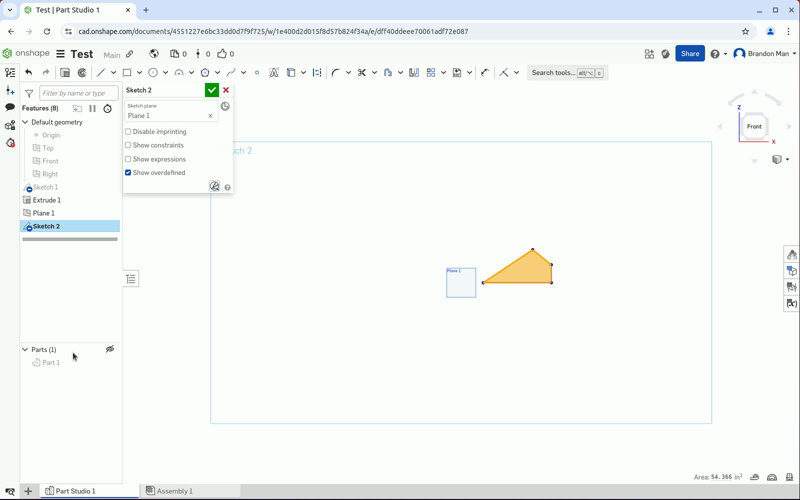
key(shift+e)
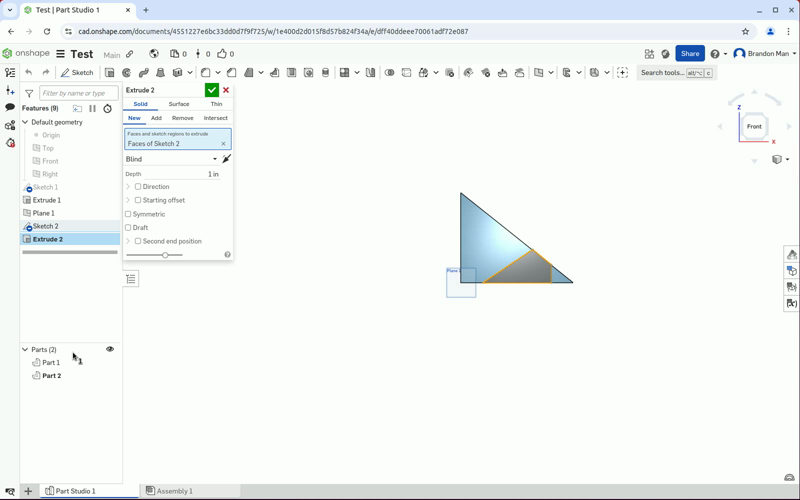
mouse_move(143, 106)
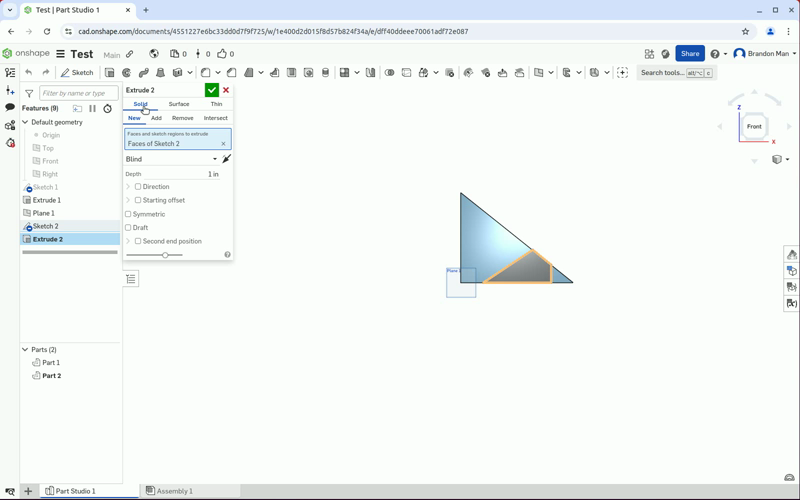
click(143, 106)
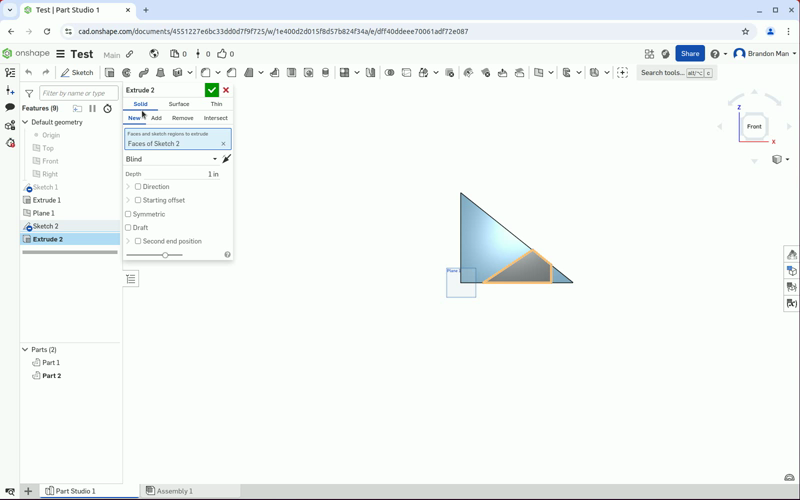
mouse_move(137, 120)
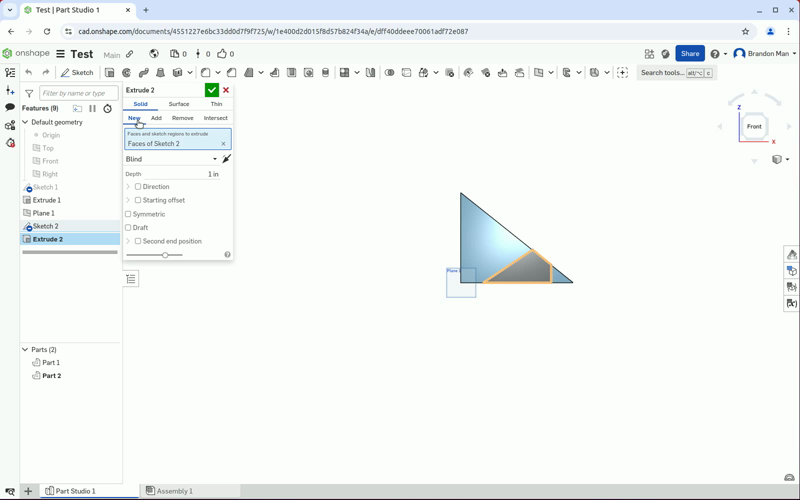
click(137, 120)
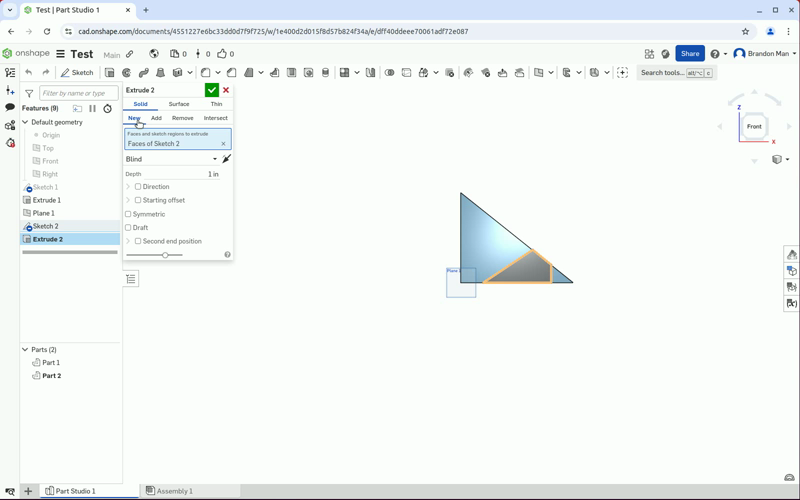
key(tab, 4)
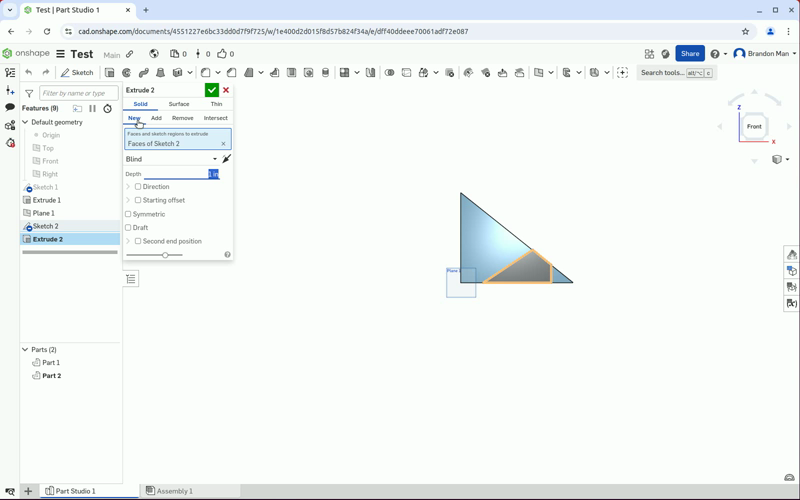
text(9.147)
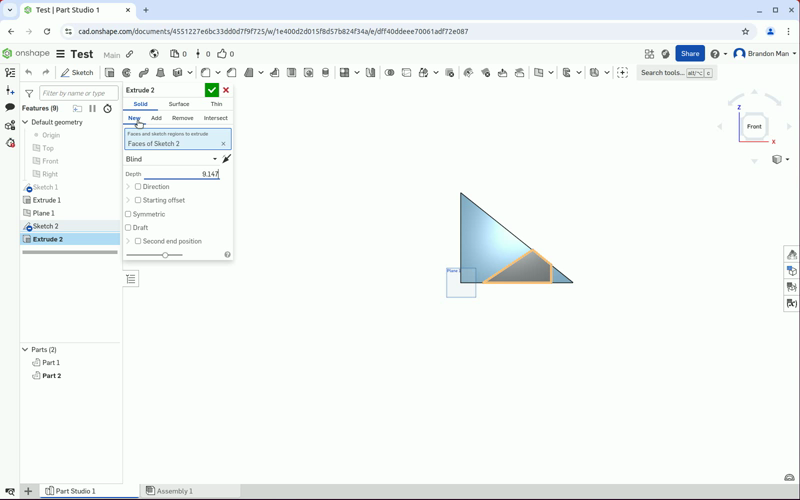
key(enter)
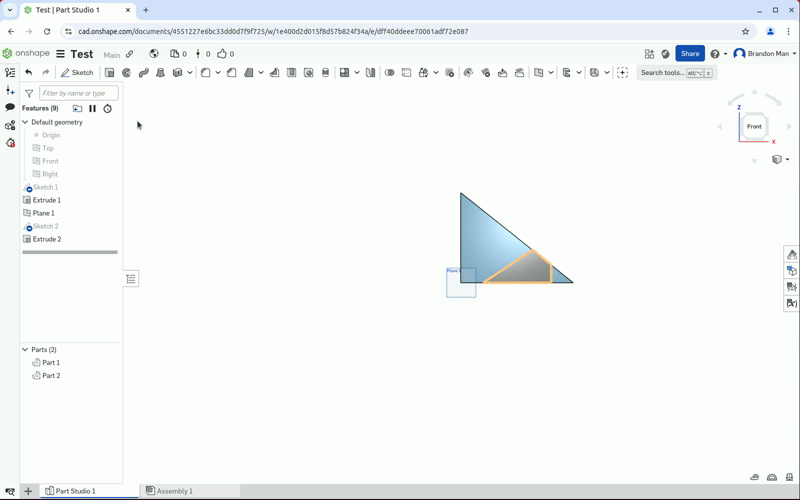
key(shift+h)
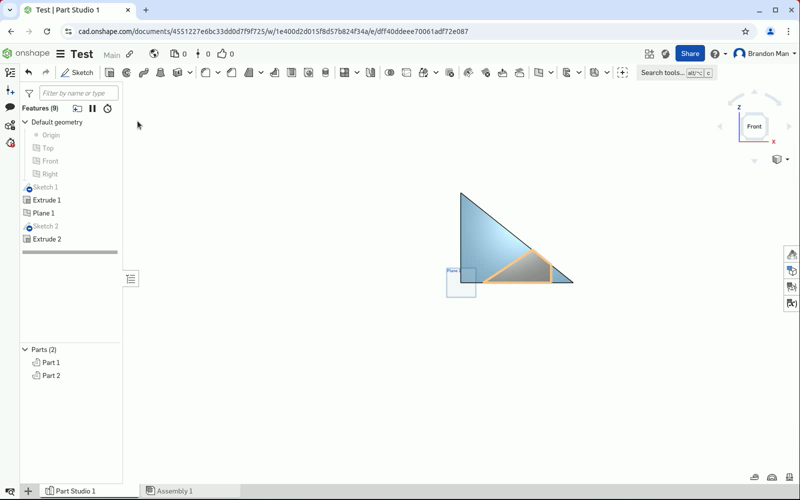
key(shift+h)
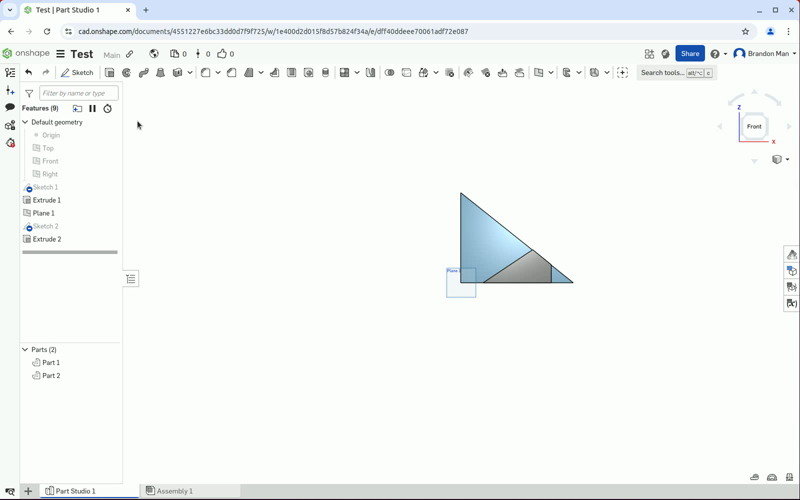
mouse_move(73, 189)
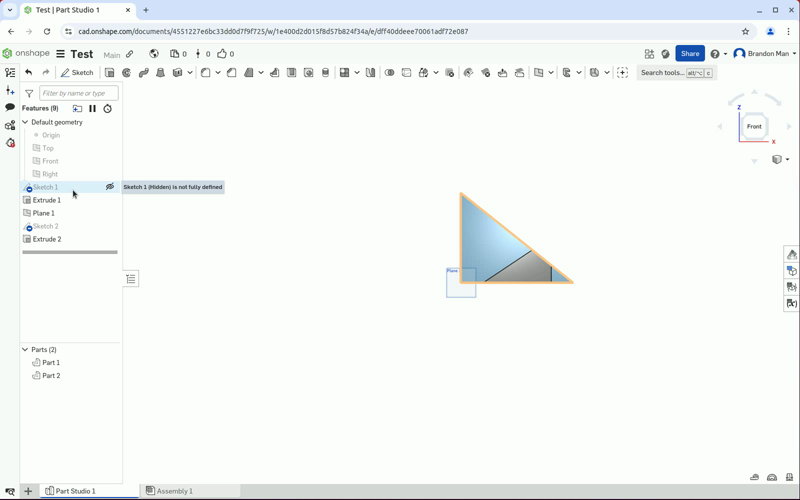
click(73, 189)
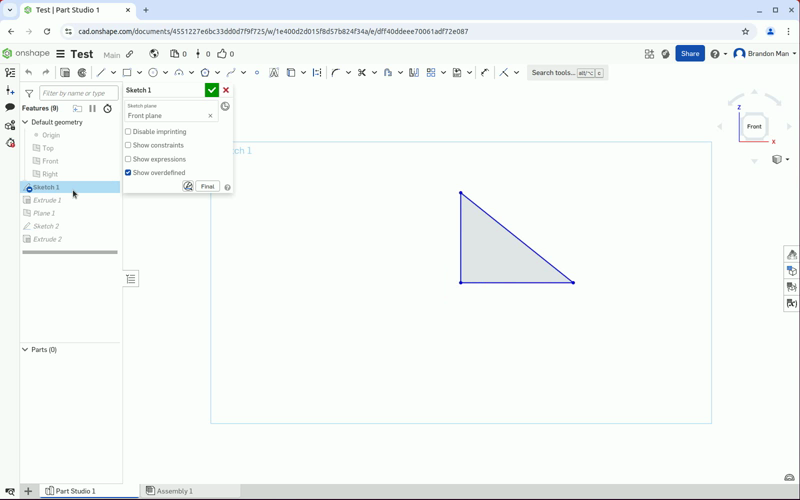
mouse_move(229, 92)
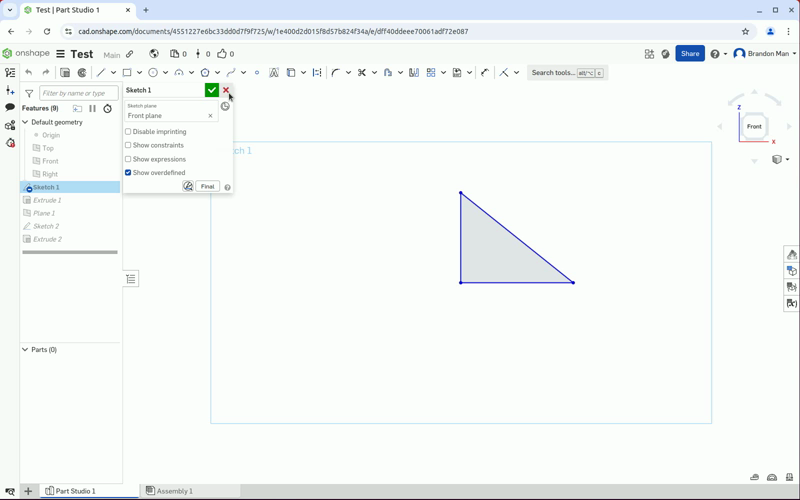
click(229, 92)
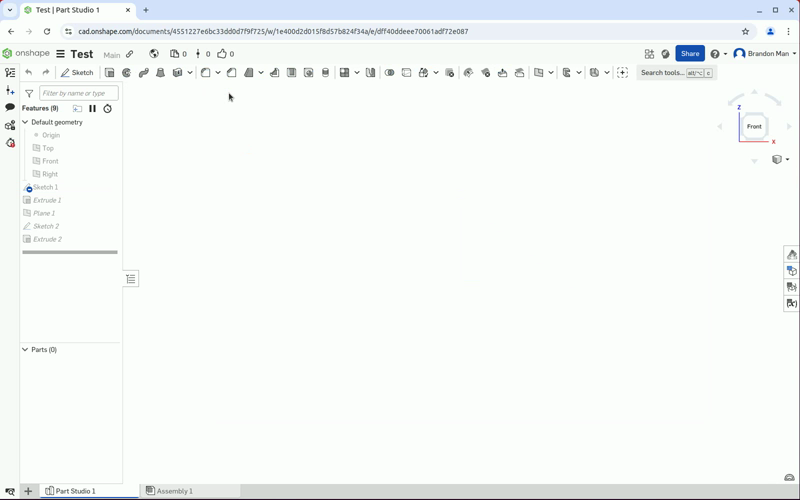
key(shift+s)
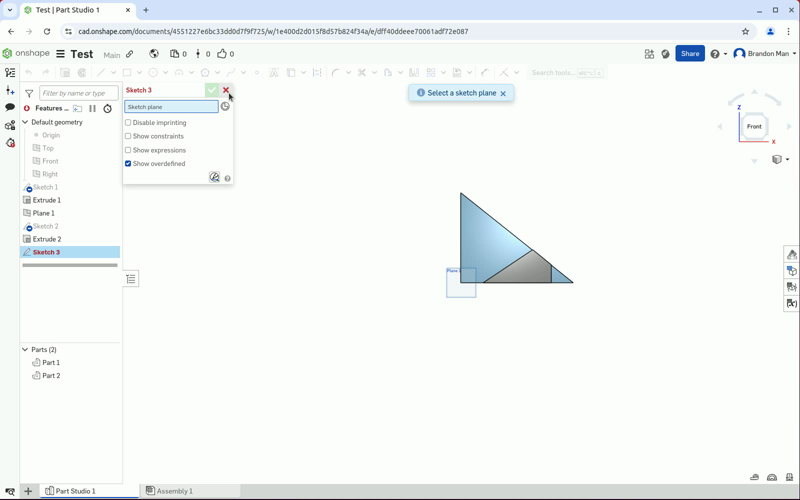
mouse_move(73, 215)
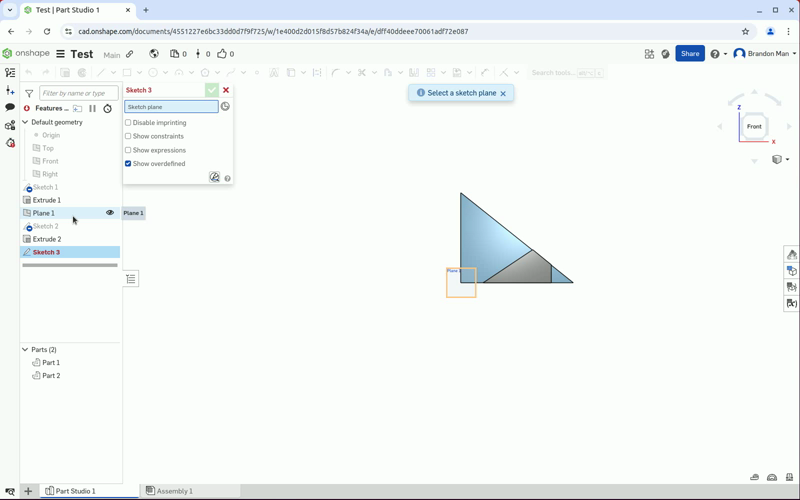
click(73, 215)
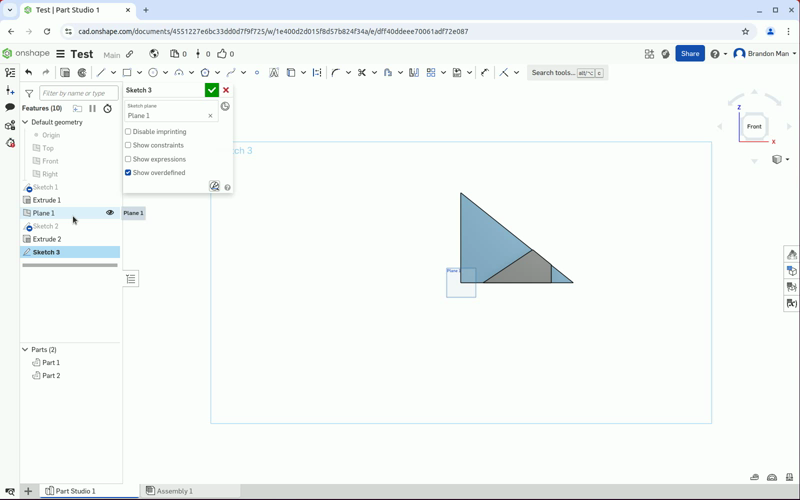
mouse_move(73, 352)
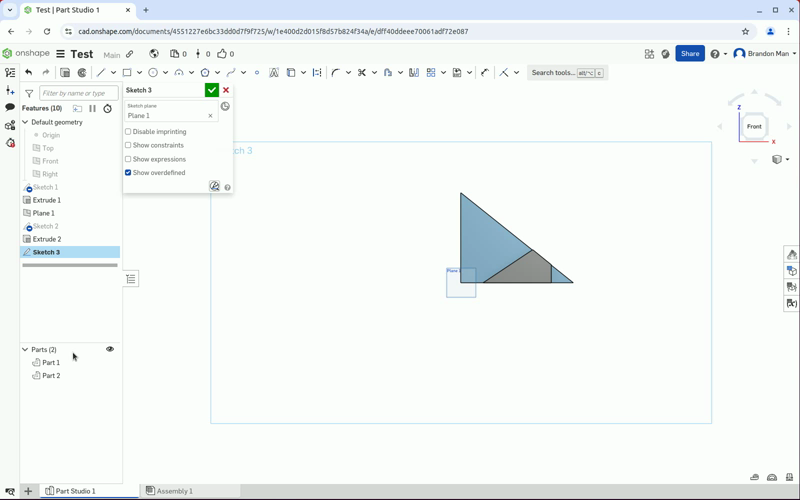
key(y)
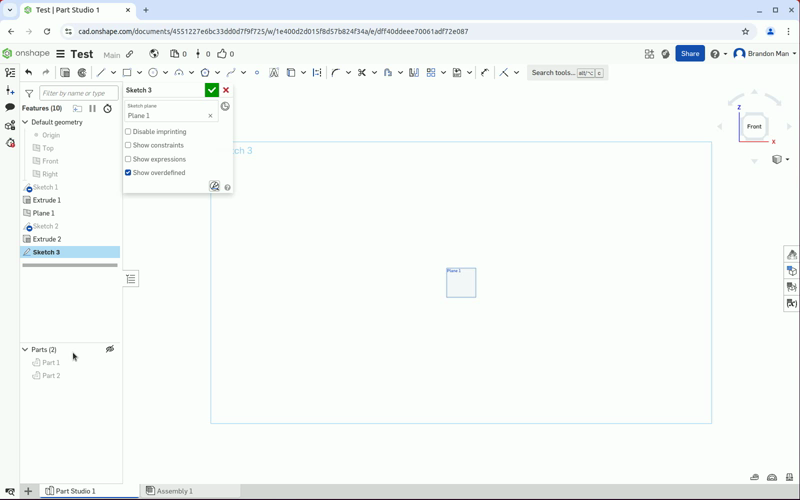
key(l)
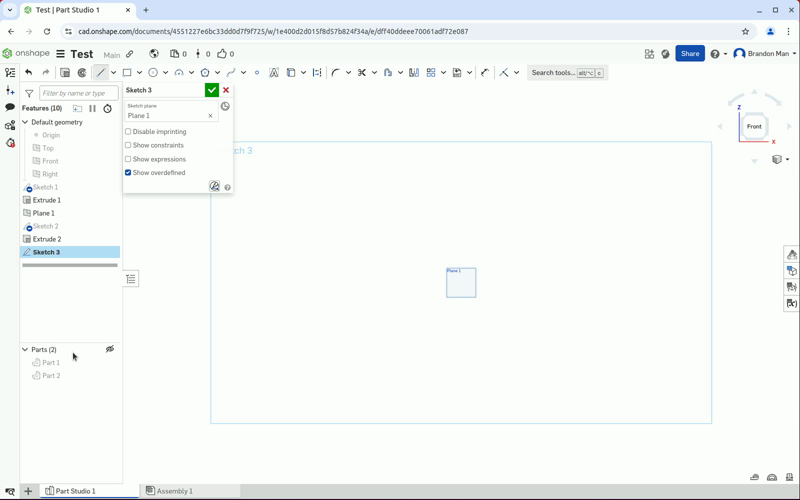
key_down(shift)
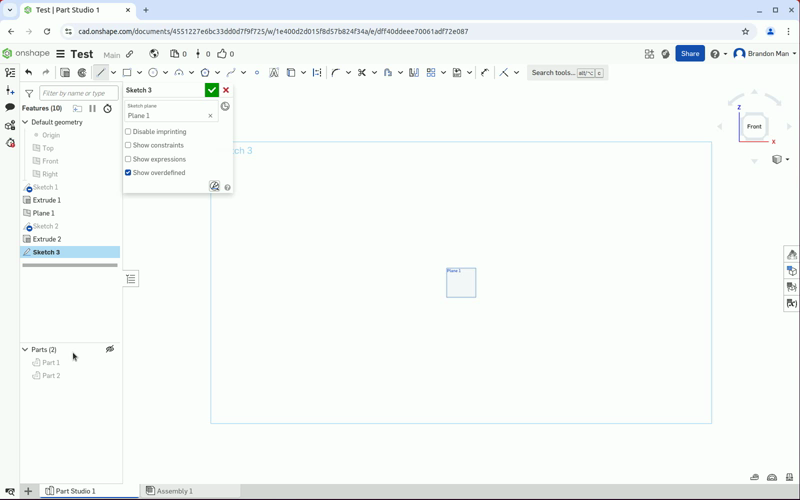
mouse_move(532, 250)
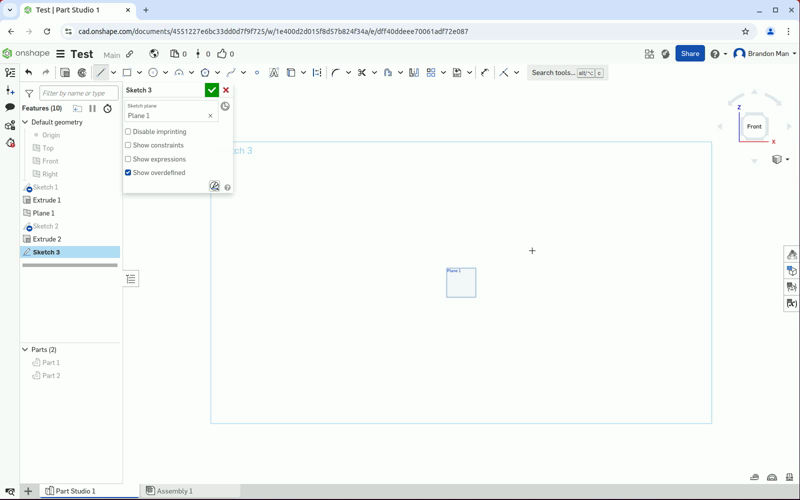
click(532, 250)
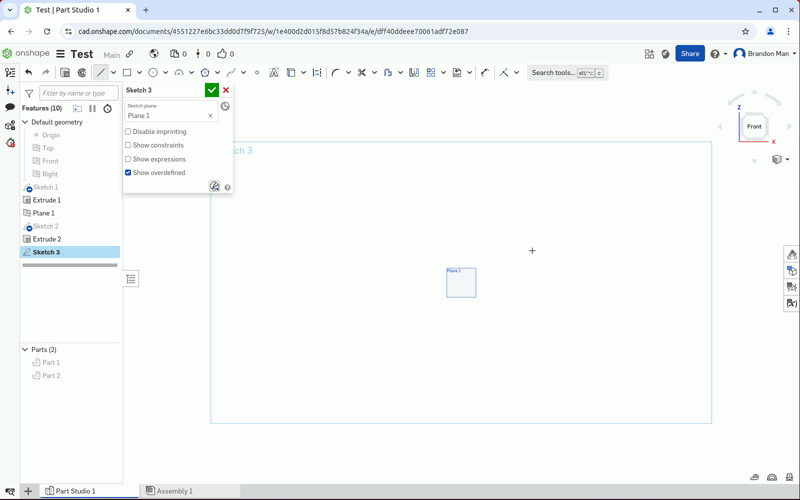
key_up(shift)
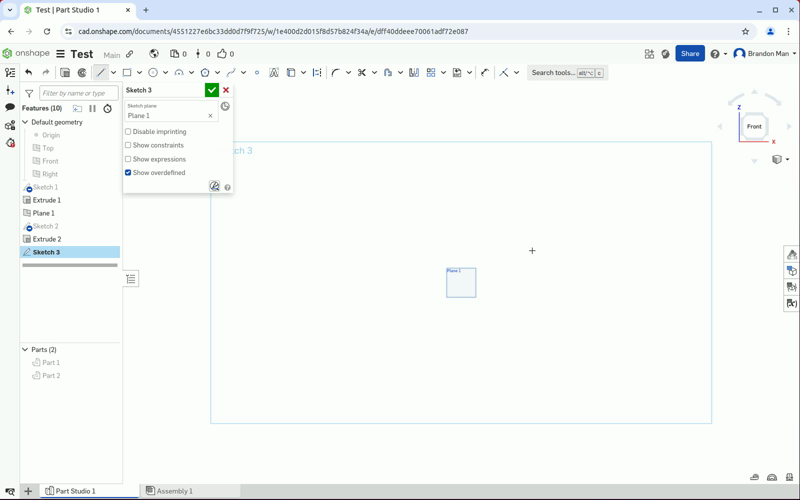
key_down(shift)
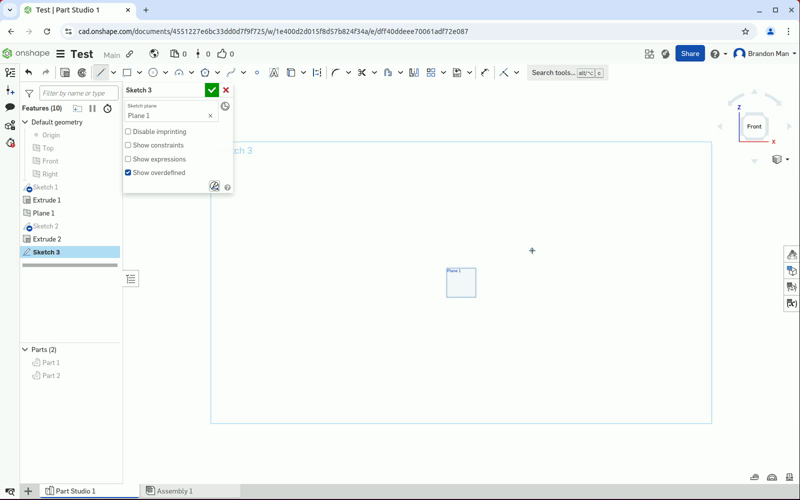
mouse_move(562, 250)
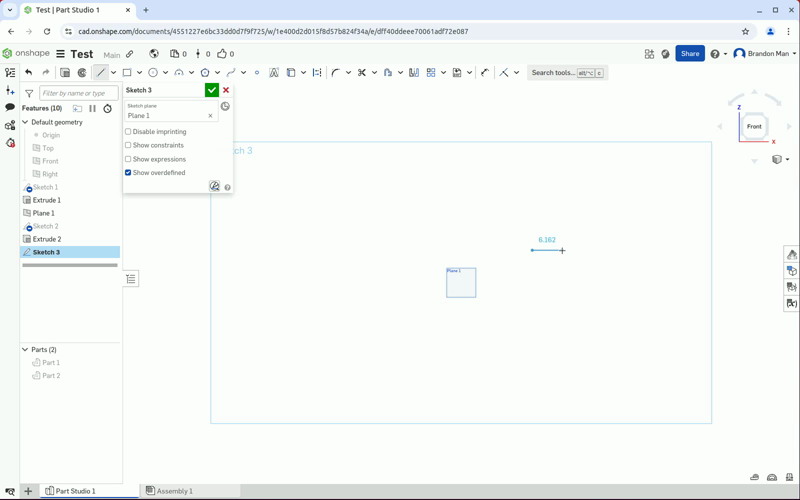
mouse_move(552, 265)
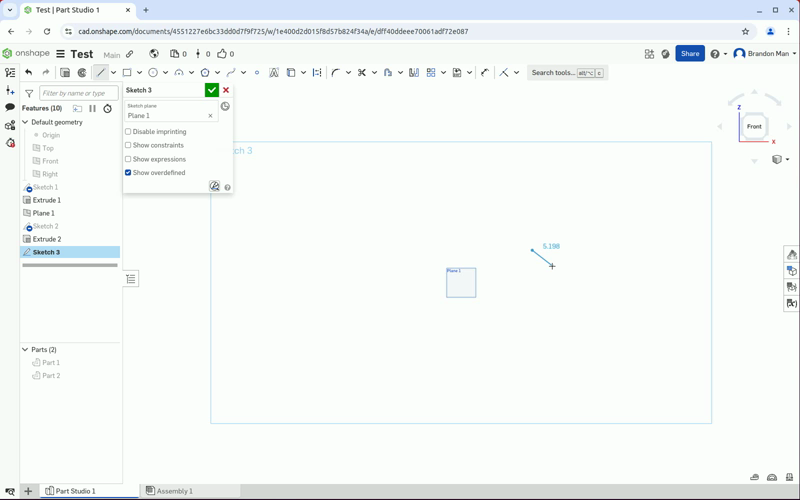
click(552, 265)
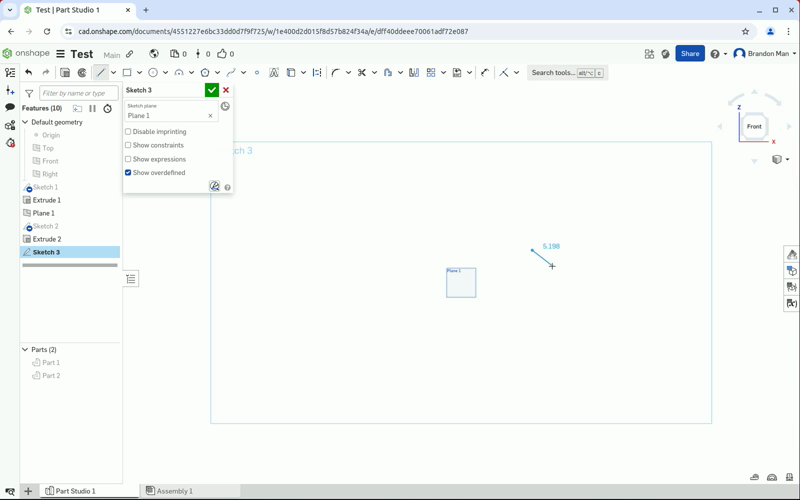
key_up(shift)
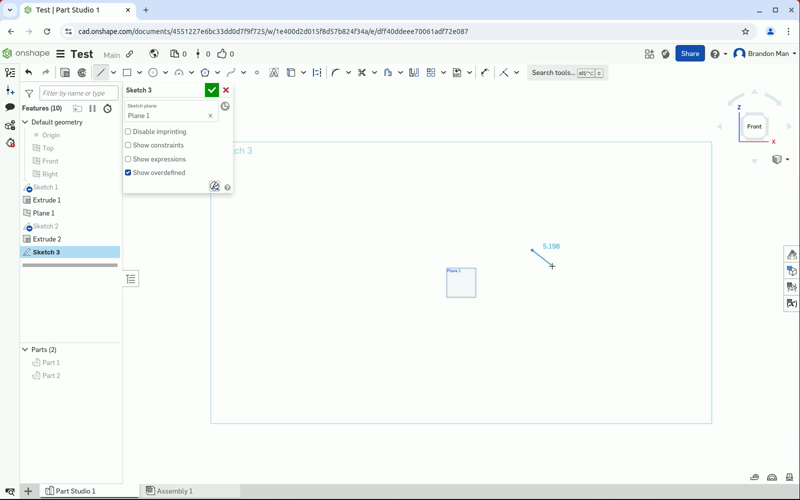
key_down(shift)
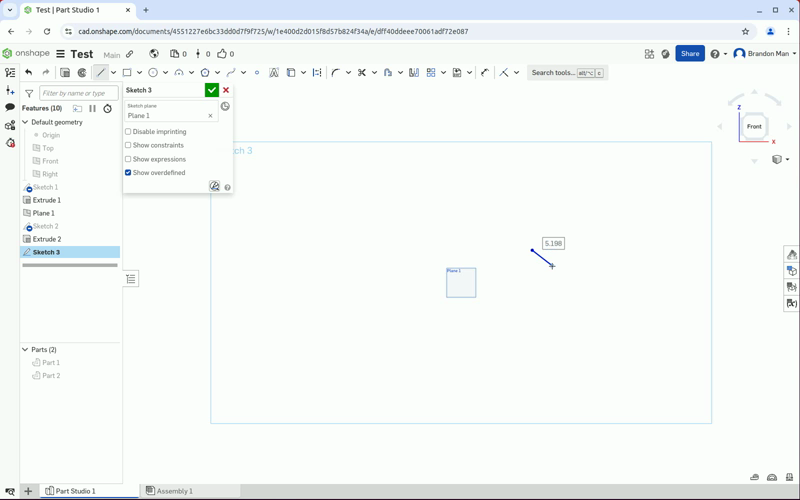
mouse_move(582, 265)
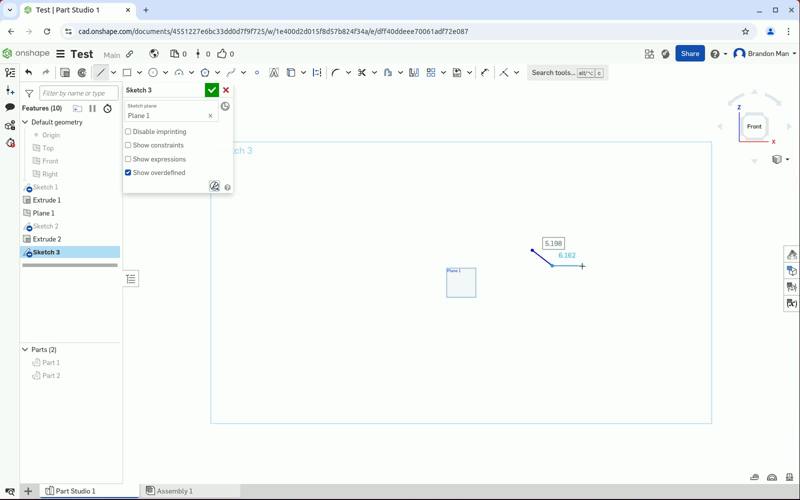
mouse_move(552, 237)
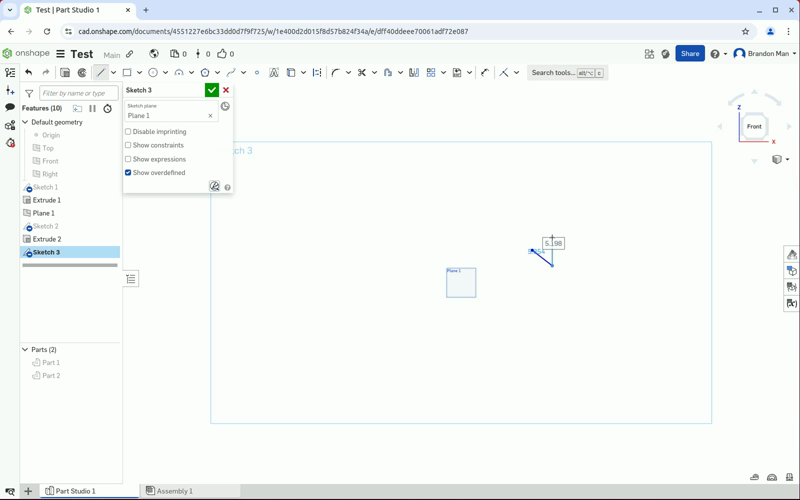
click(552, 237)
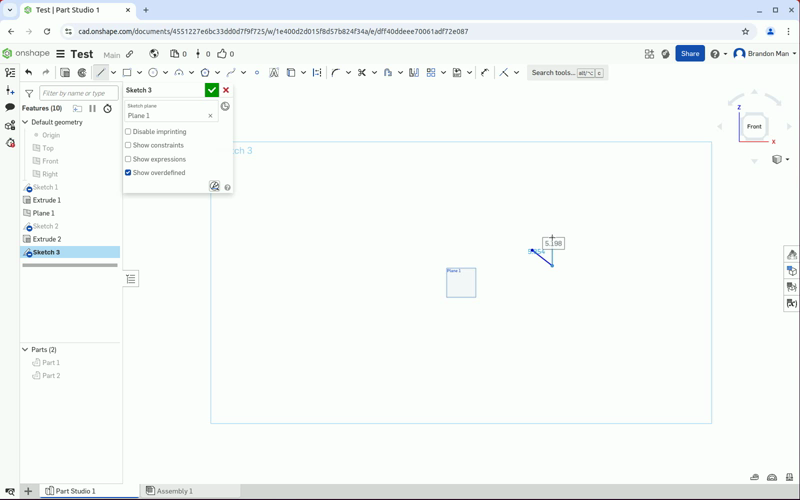
key_up(shift)
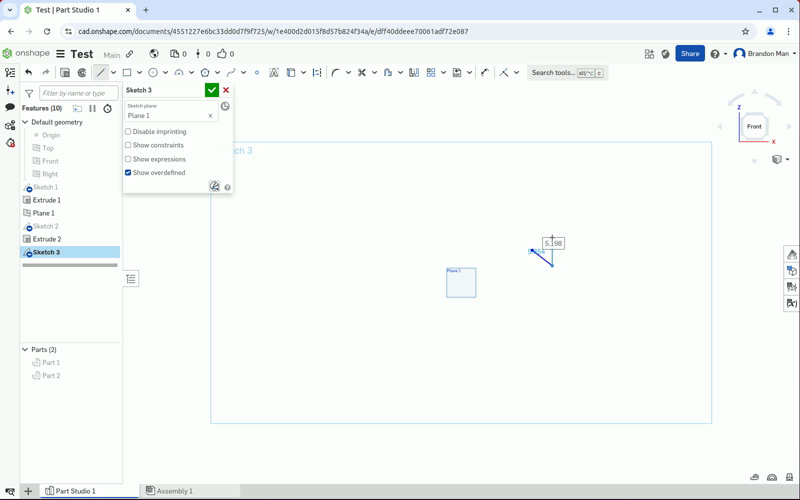
mouse_move(582, 237)
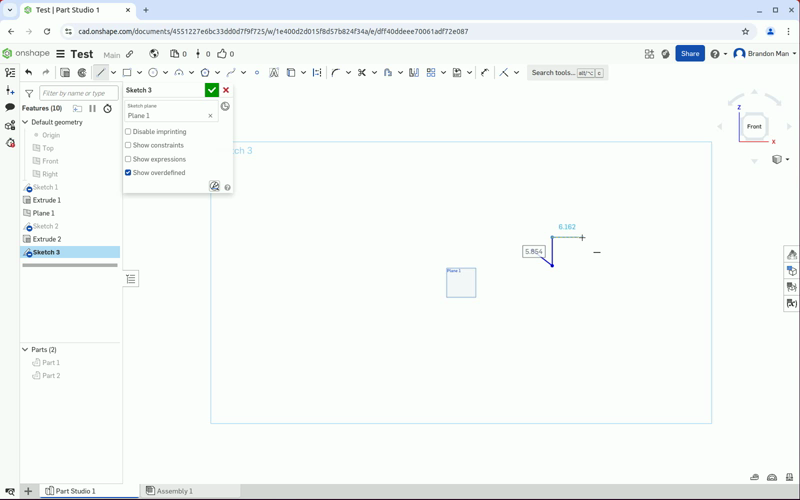
key_down(shift)
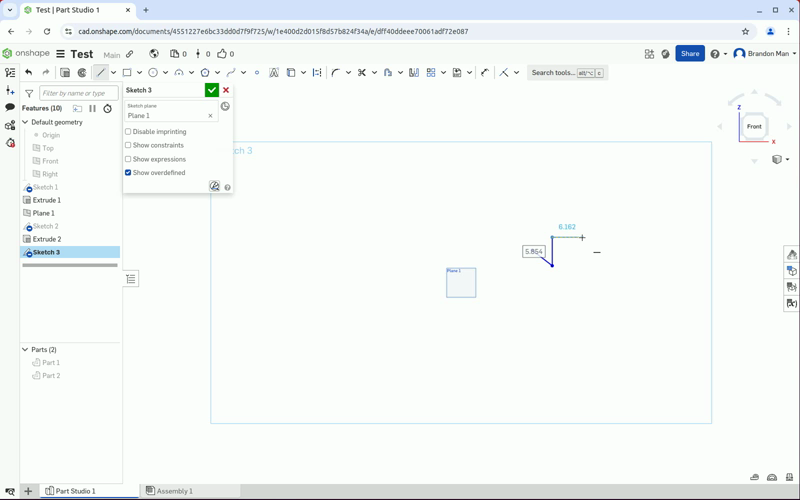
mouse_move(532, 250)
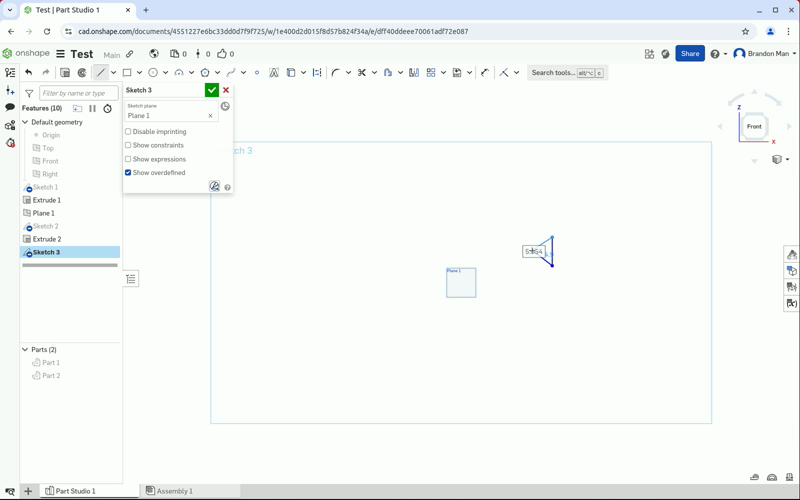
key_up(shift)
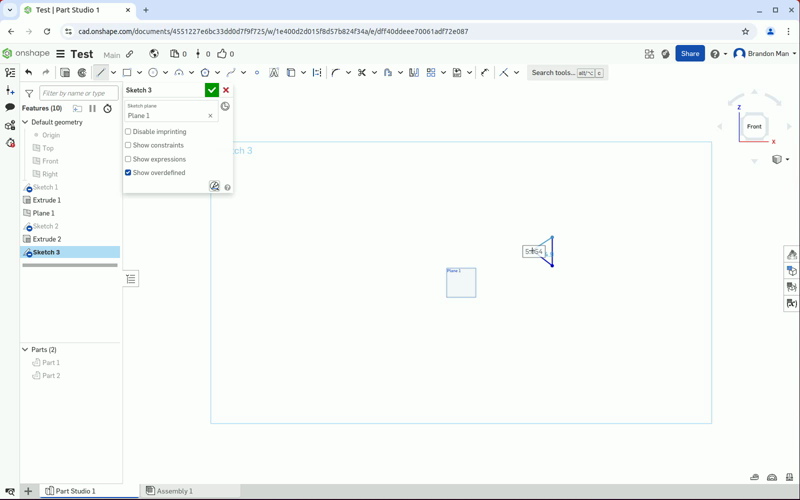
click(532, 250)
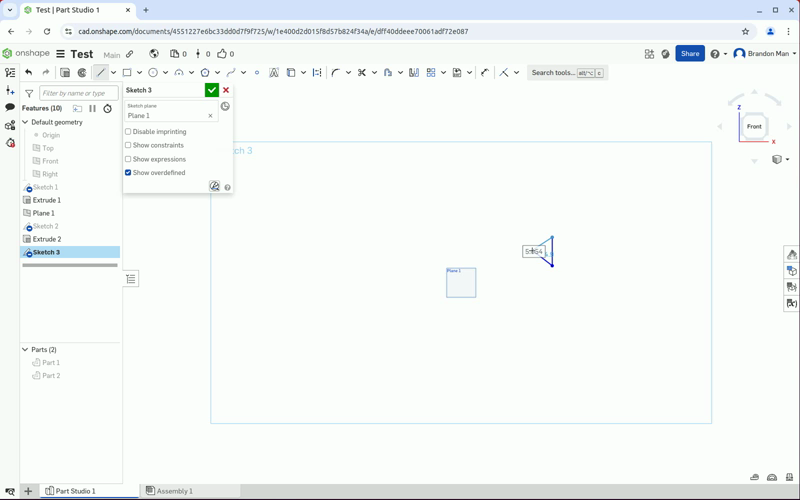
key(esc)
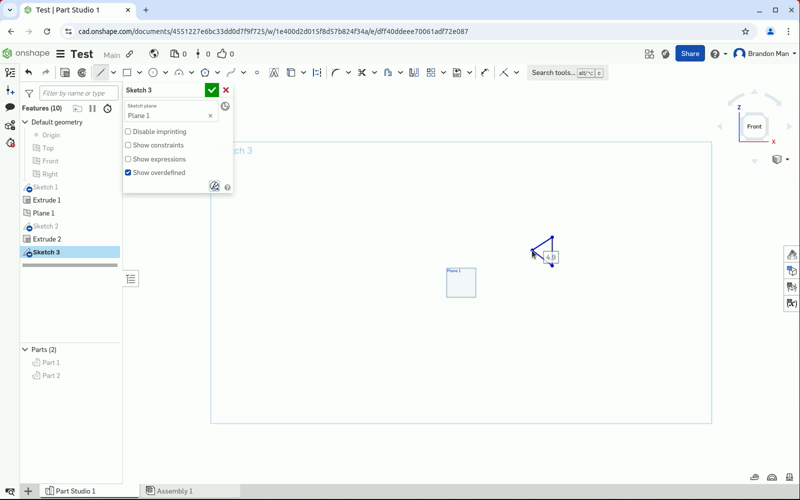
mouse_move(542, 247)
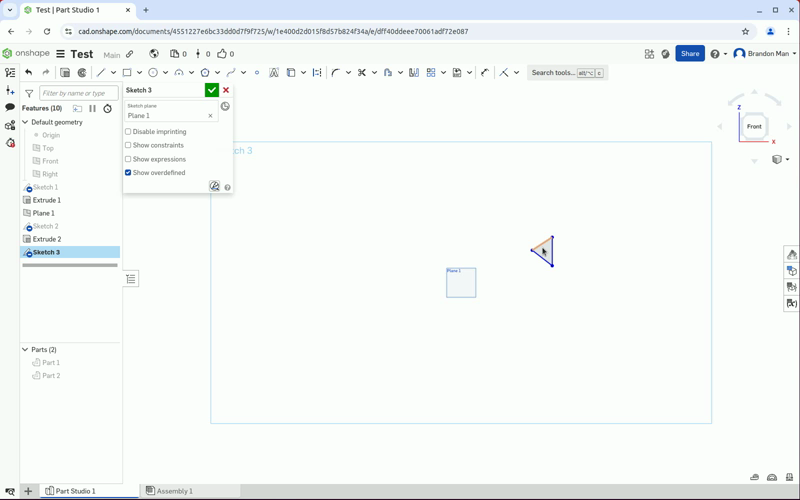
scroll(6)
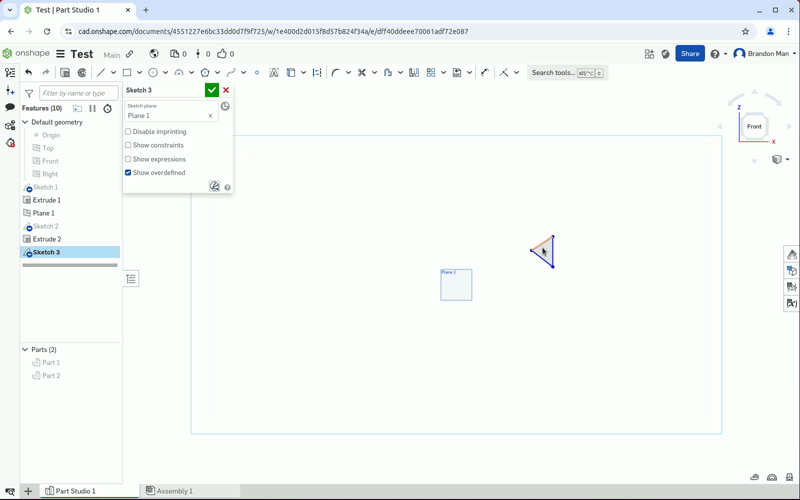
scroll(6)
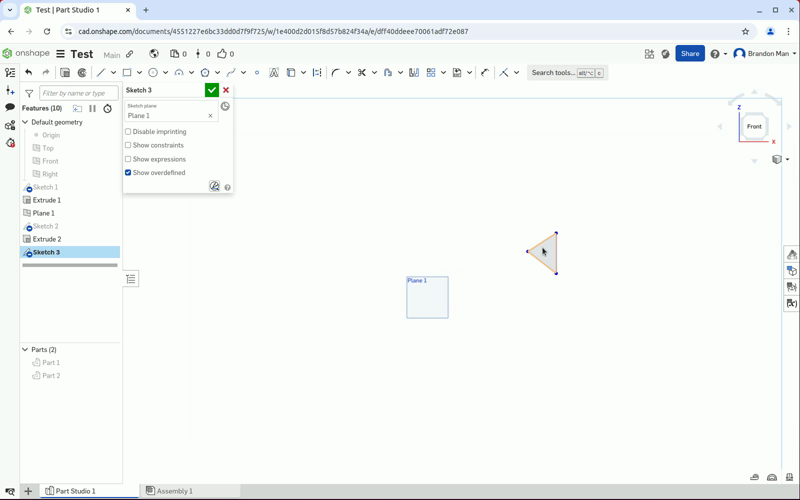
scroll(6)
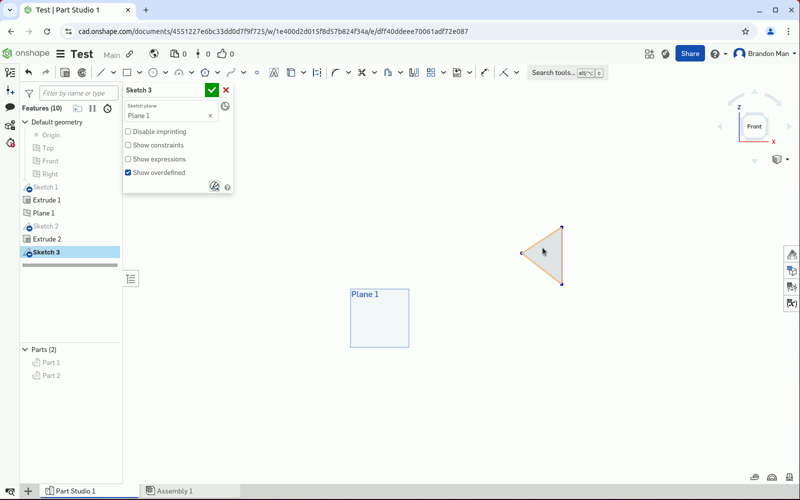
scroll(6)
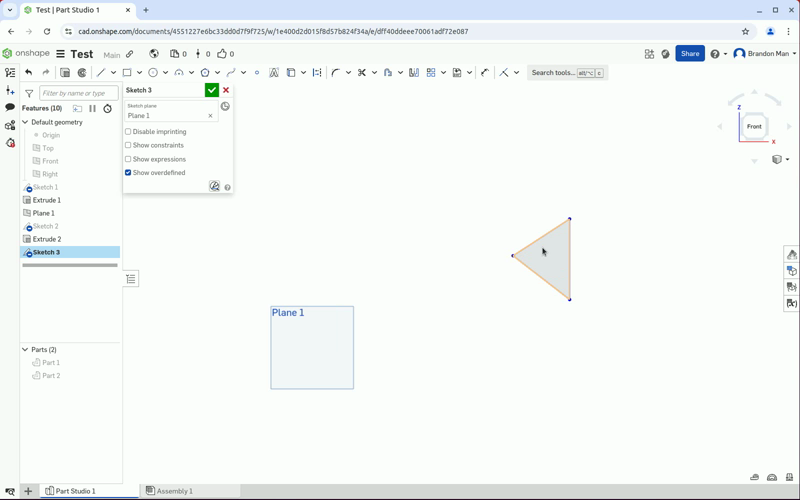
scroll(6)
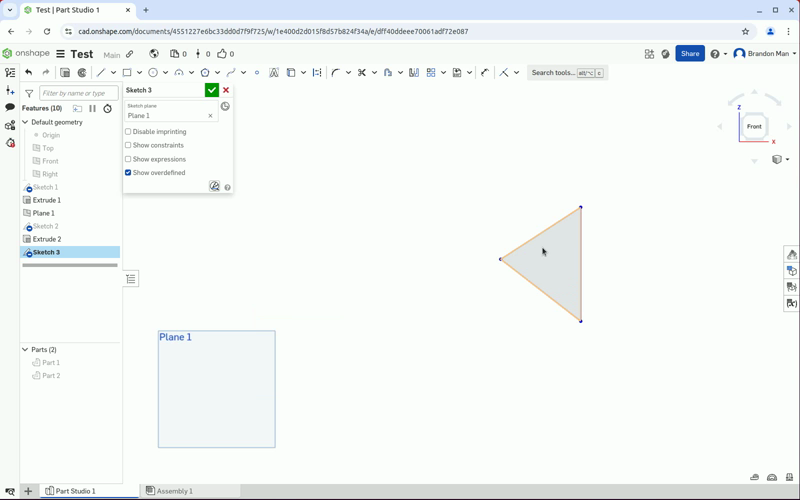
scroll(6)
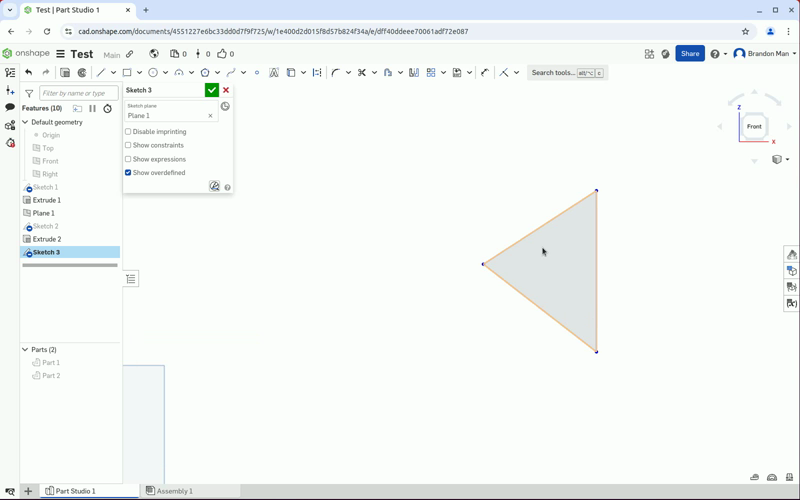
scroll(6)
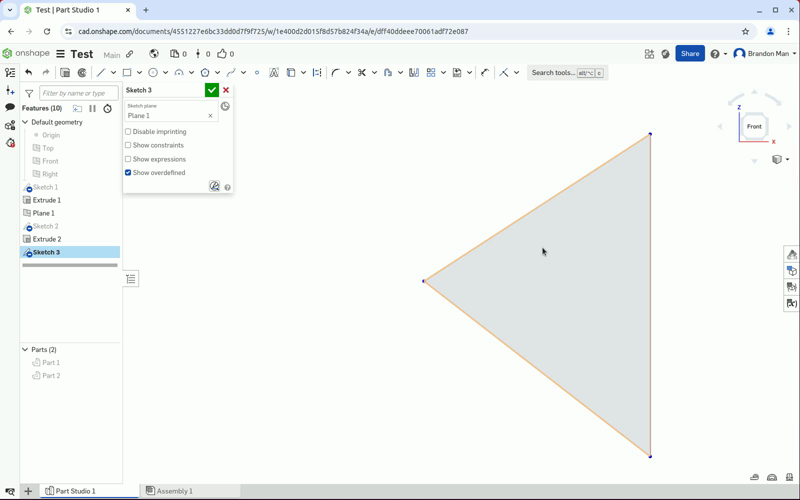
click(542, 247)
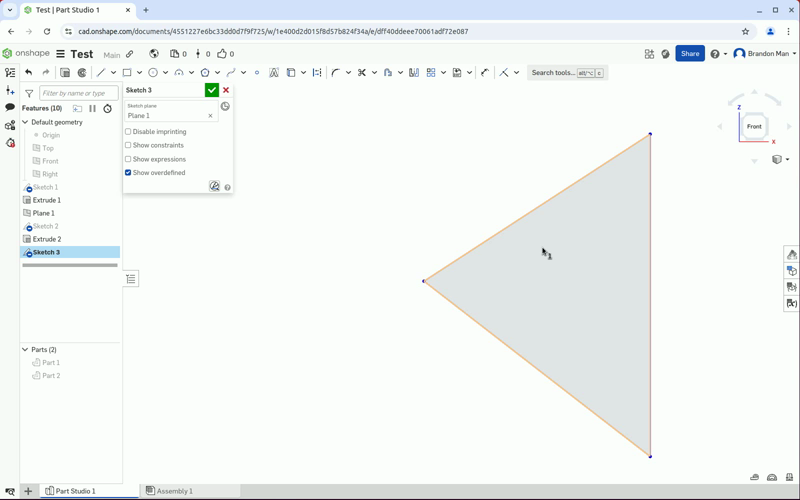
scroll(-6)
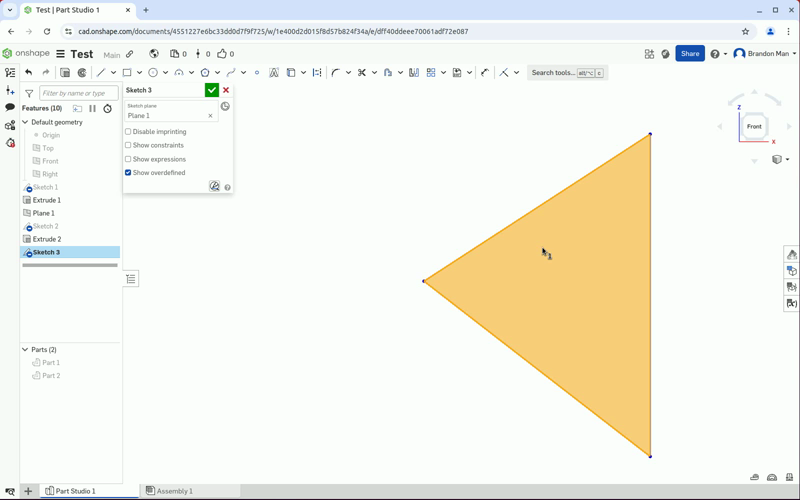
scroll(-6)
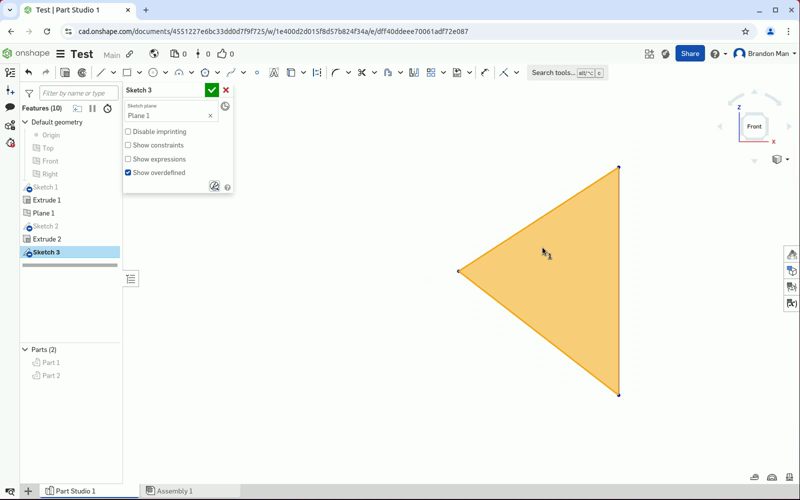
scroll(-6)
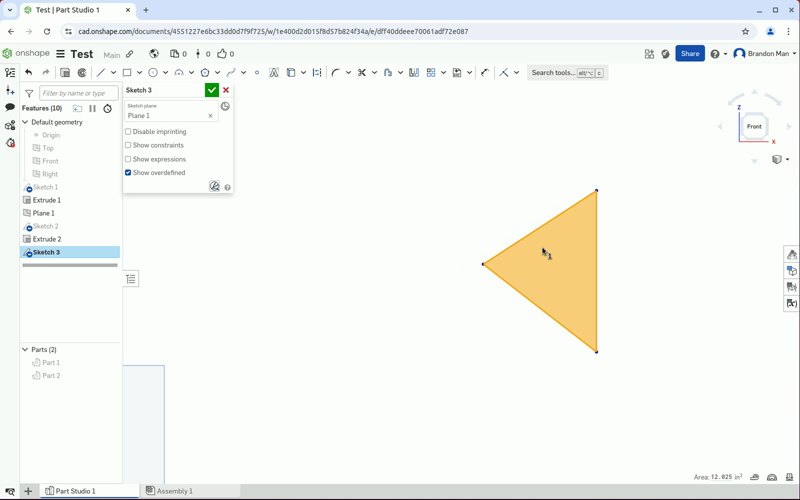
scroll(-6)
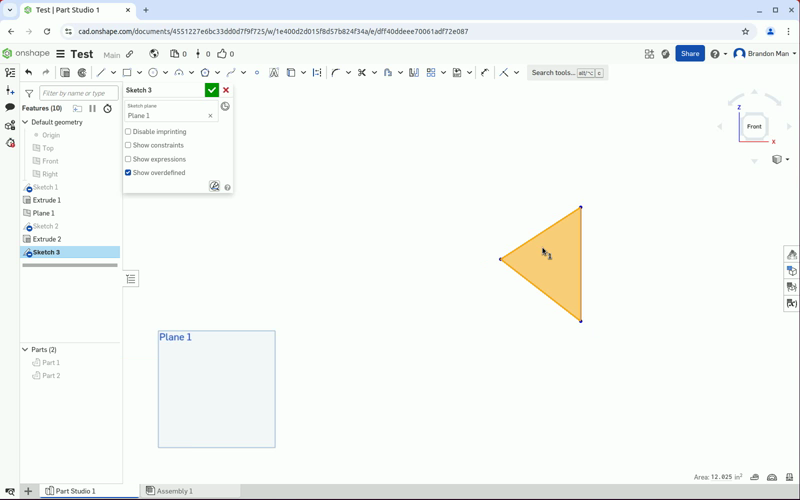
scroll(-6)
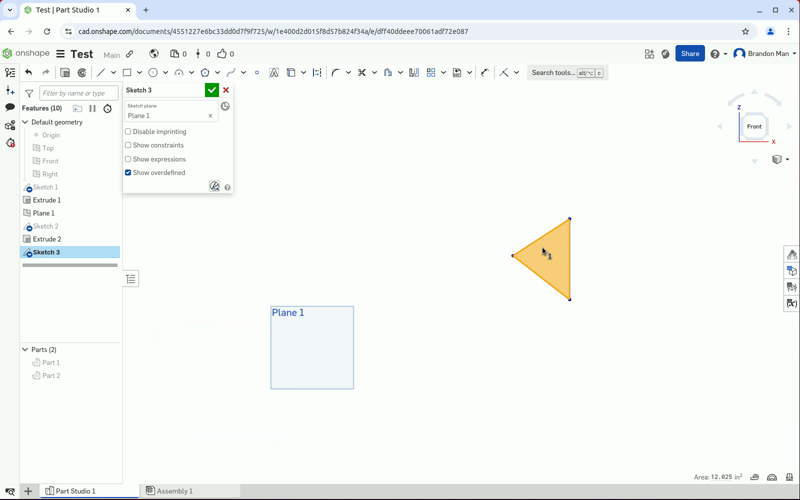
scroll(-6)
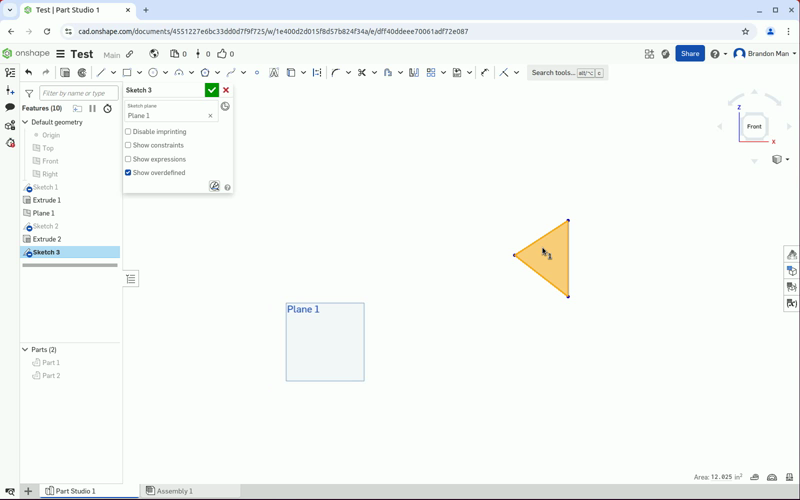
scroll(-6)
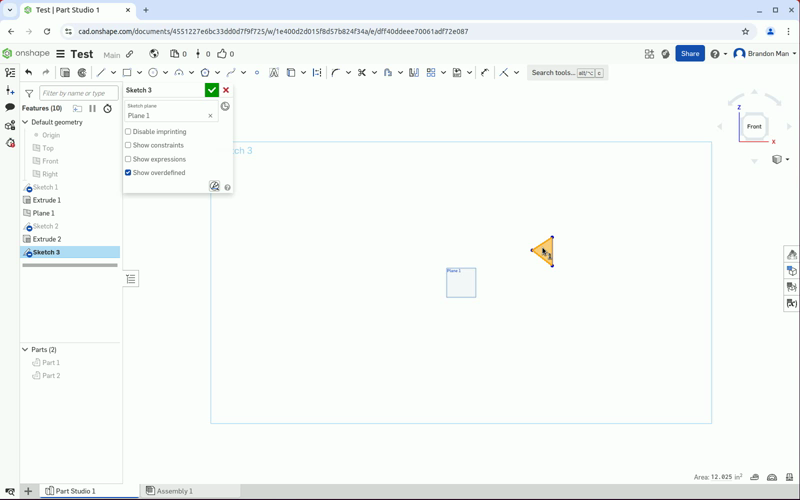
mouse_move(73, 352)
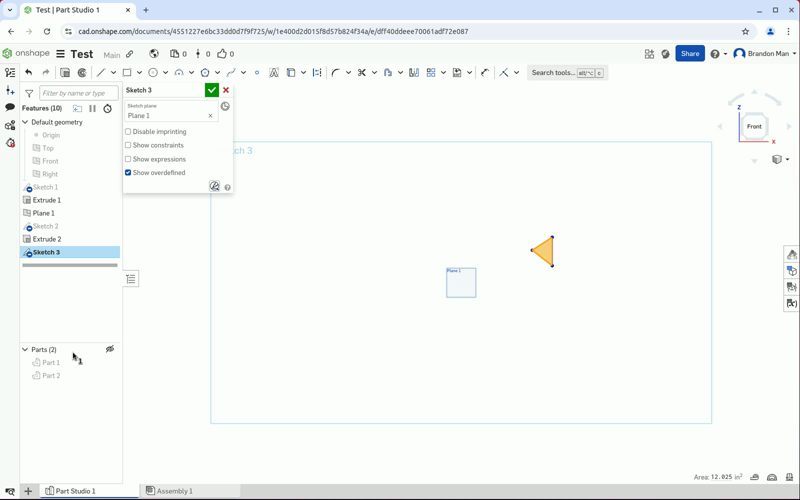
key(shift+y)
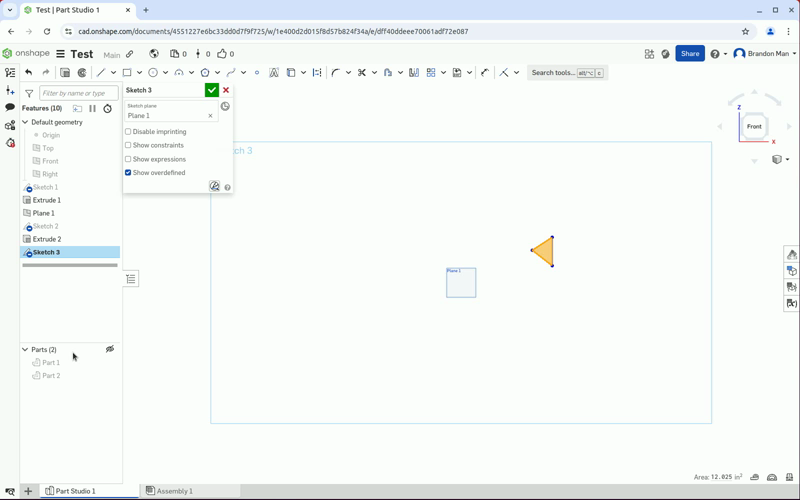
key(shift+e)
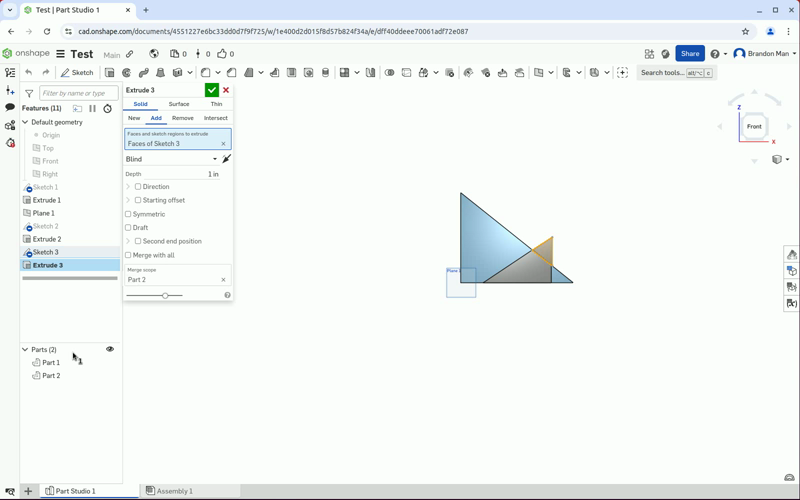
mouse_move(143, 106)
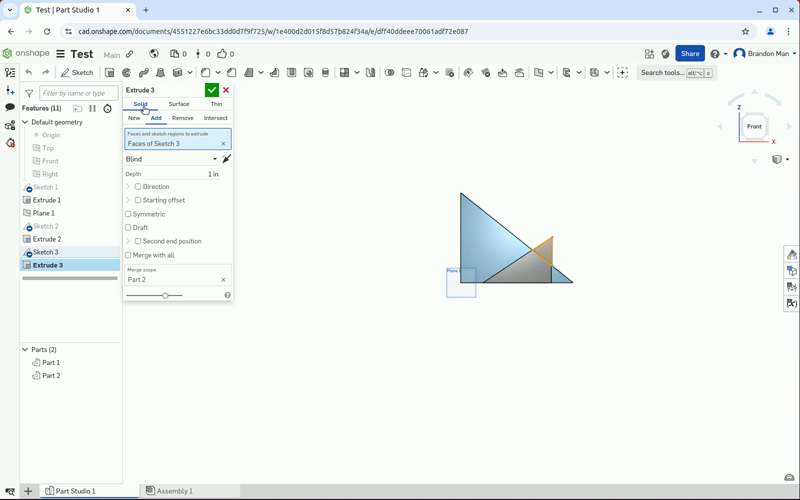
click(143, 106)
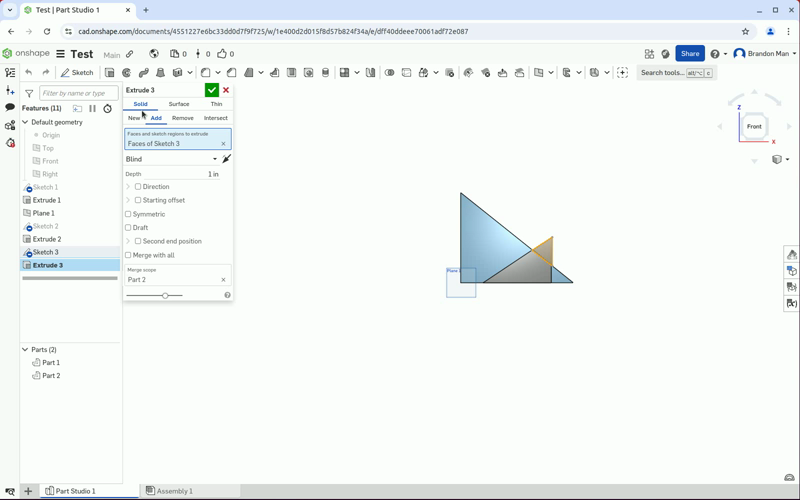
mouse_move(137, 120)
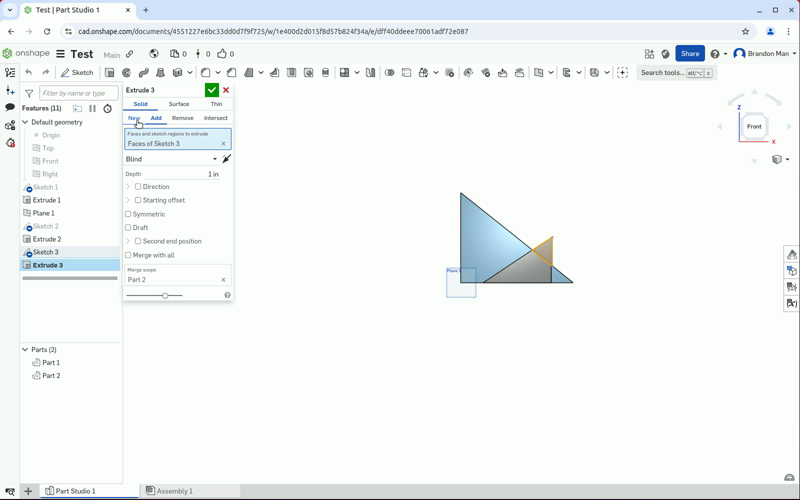
click(137, 120)
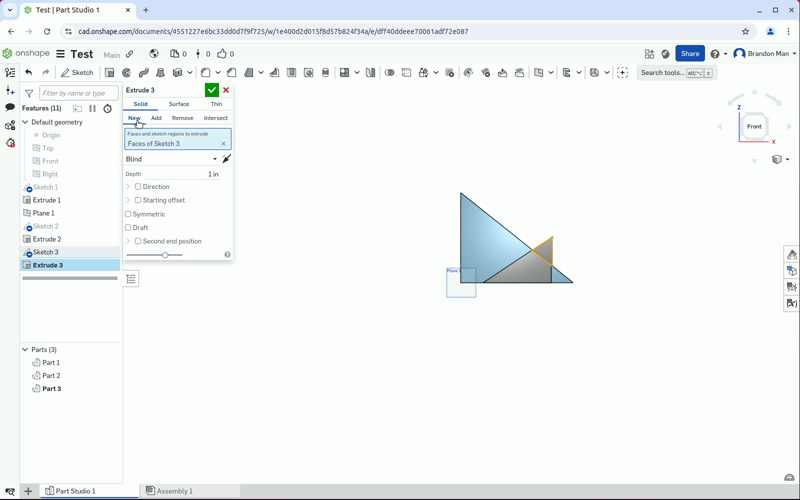
key(tab, 4)
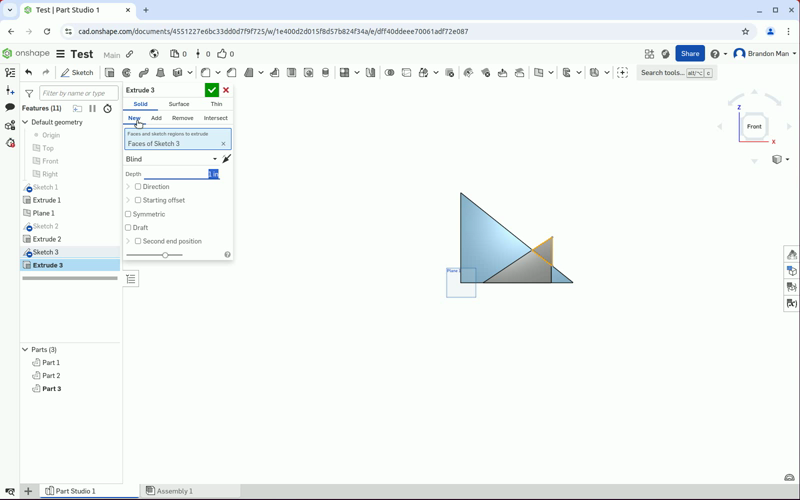
text(9.147)
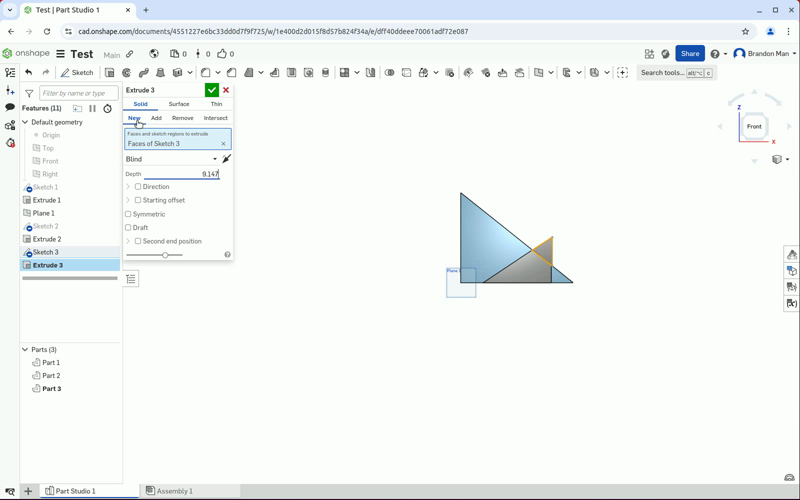
key(enter)
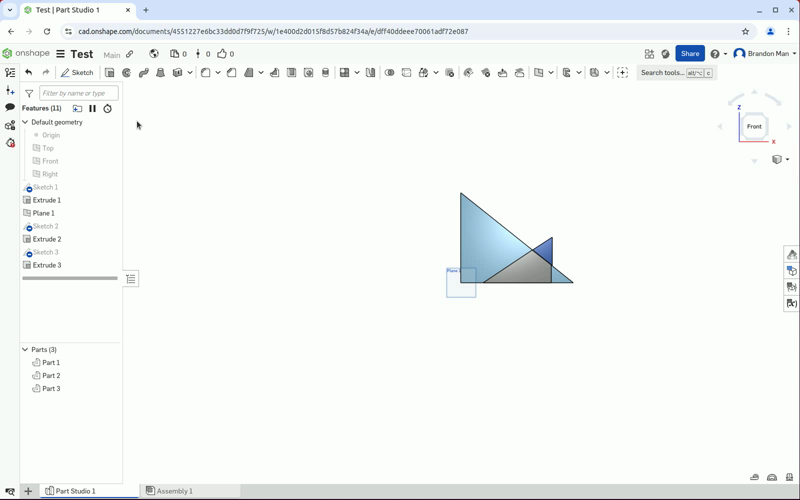
key(shift+h)
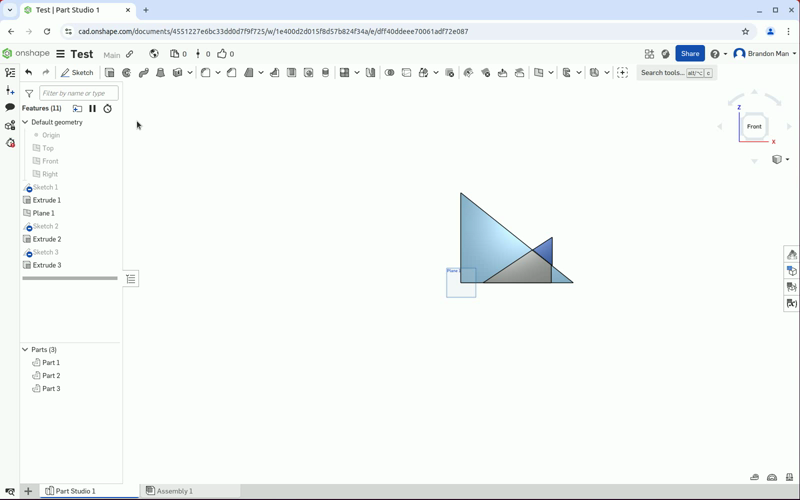
key(shift+h)
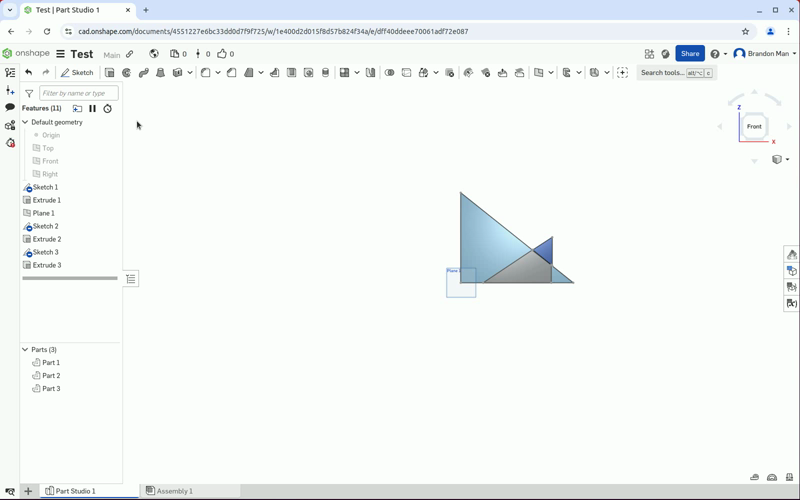
key(shift+7)
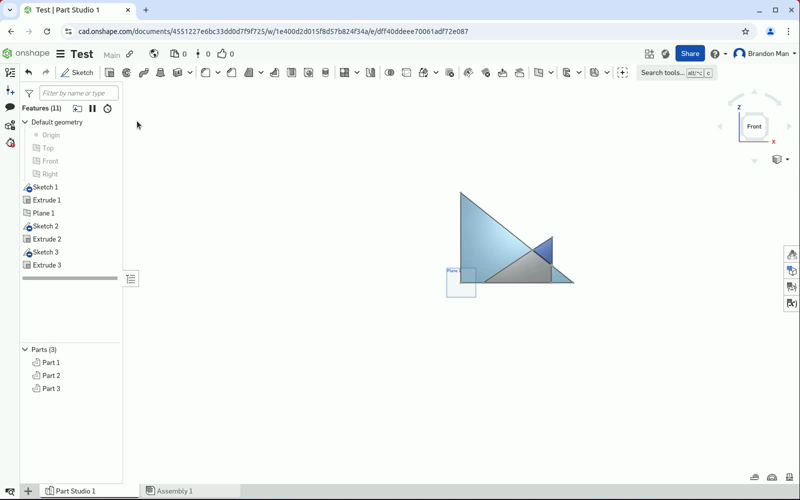
key(left, 2)
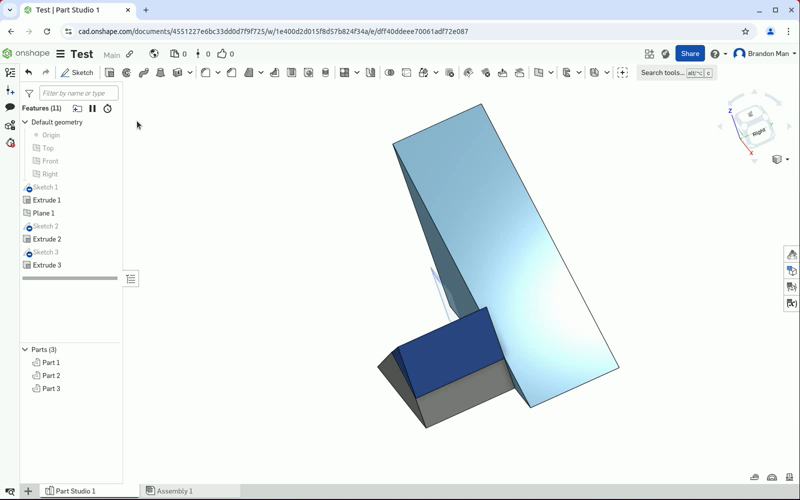
key(down, 2)
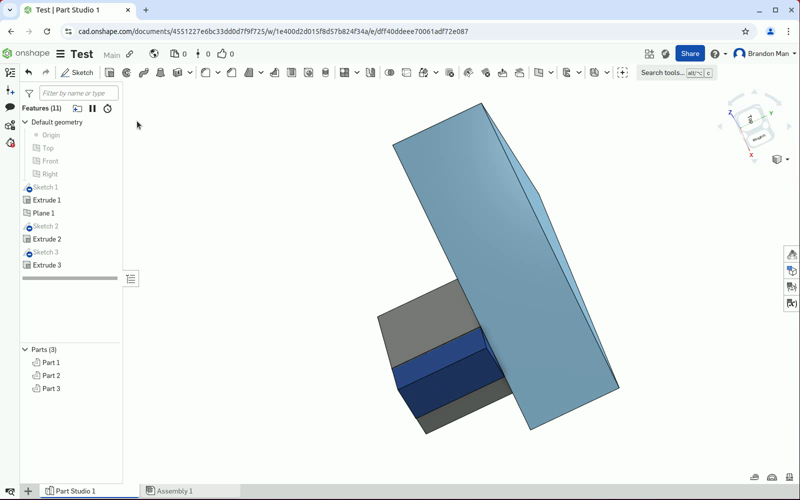
key(up, 2)
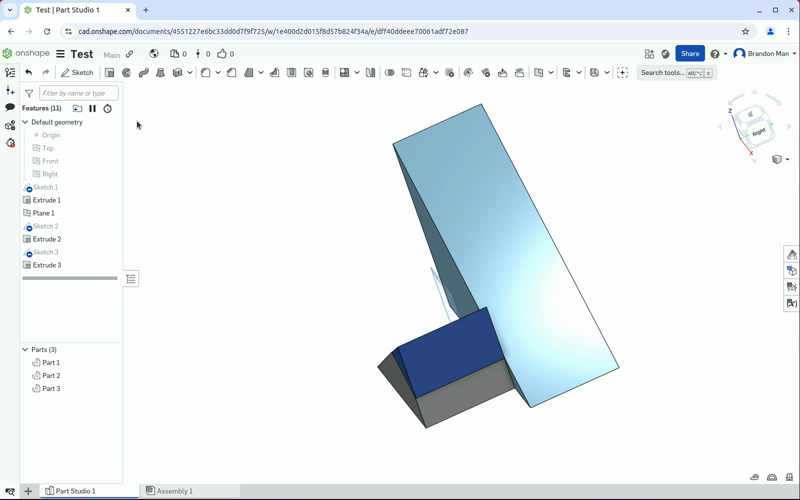
key(right, 2)
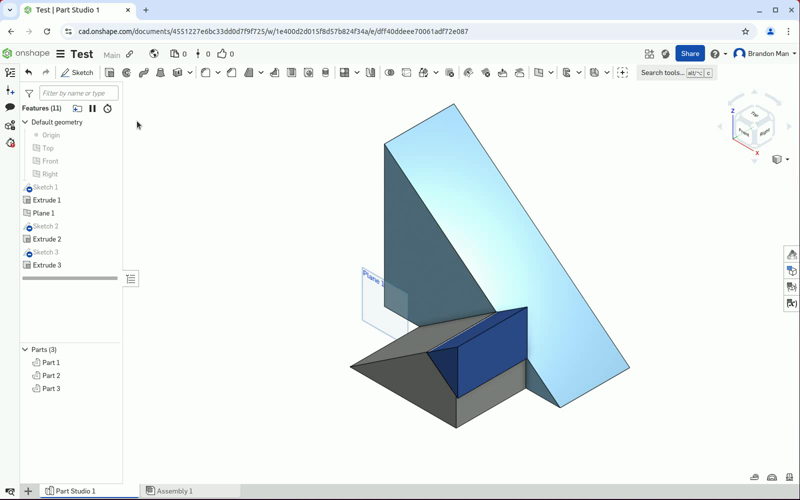
mouse_move(73, 189)
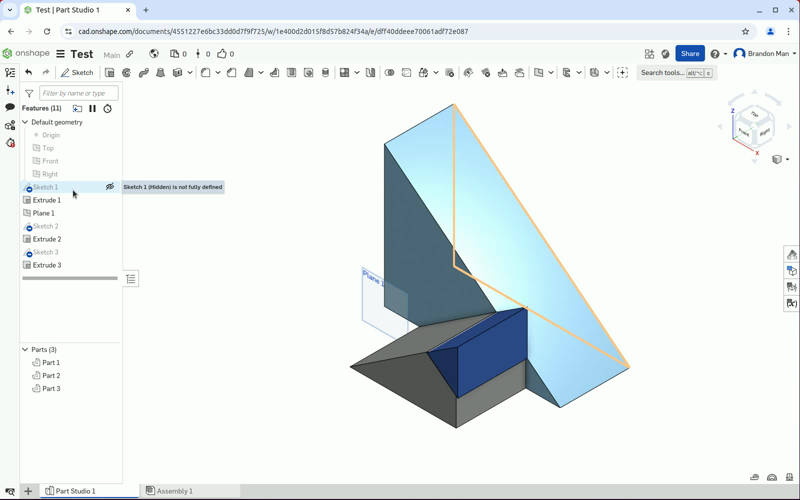
click(73, 189)